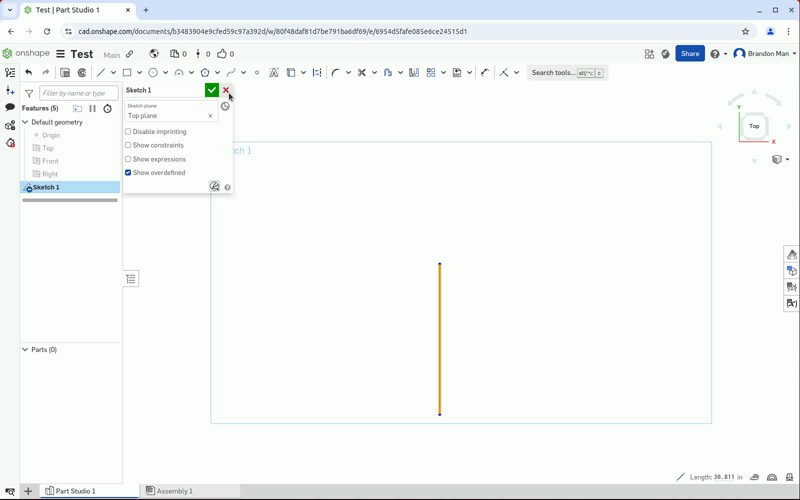
key(shift+h)
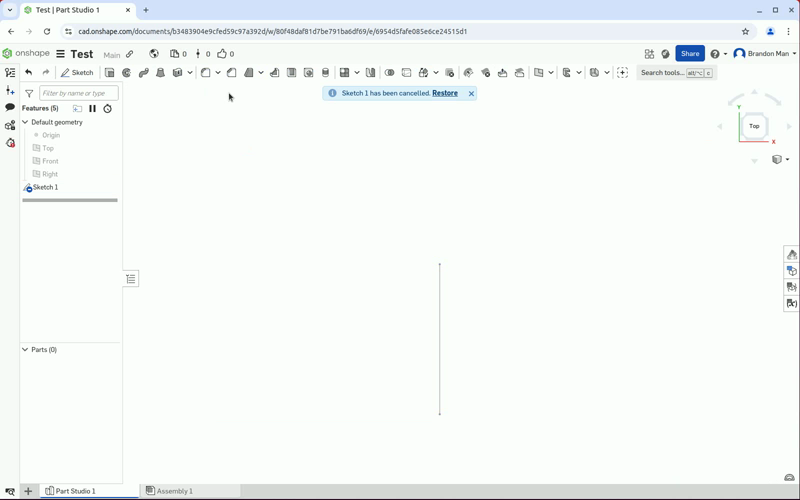
key(shift+s)
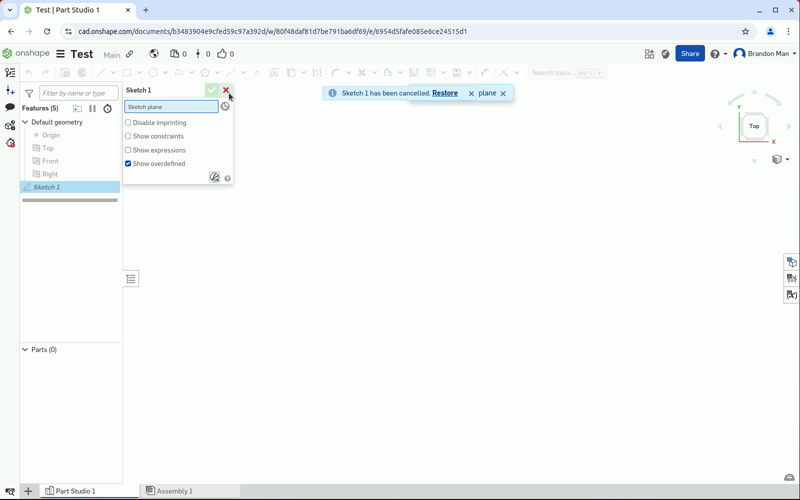
mouse_move(73, 150)
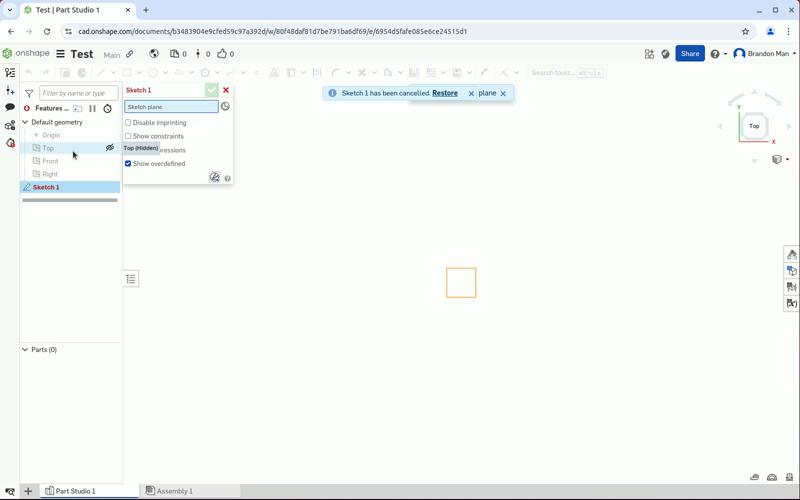
click(73, 150)
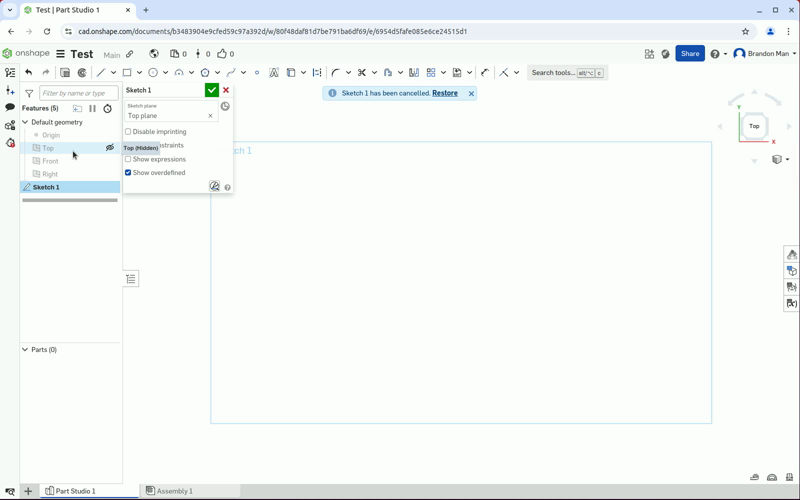
mouse_move(73, 352)
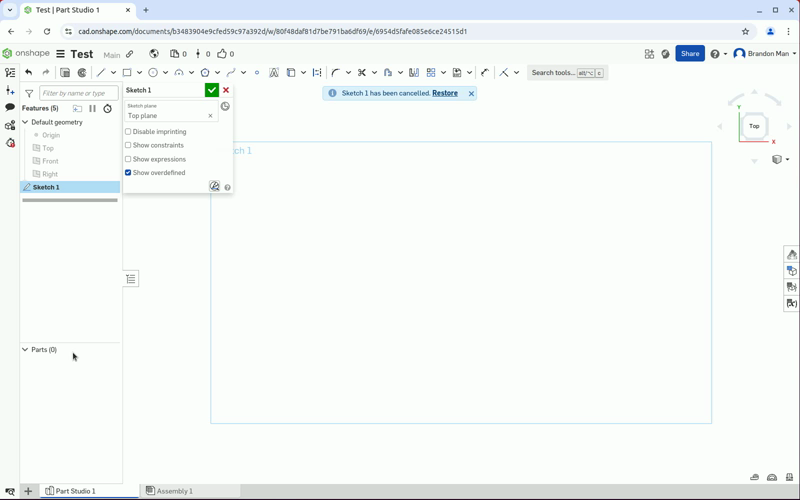
key(y)
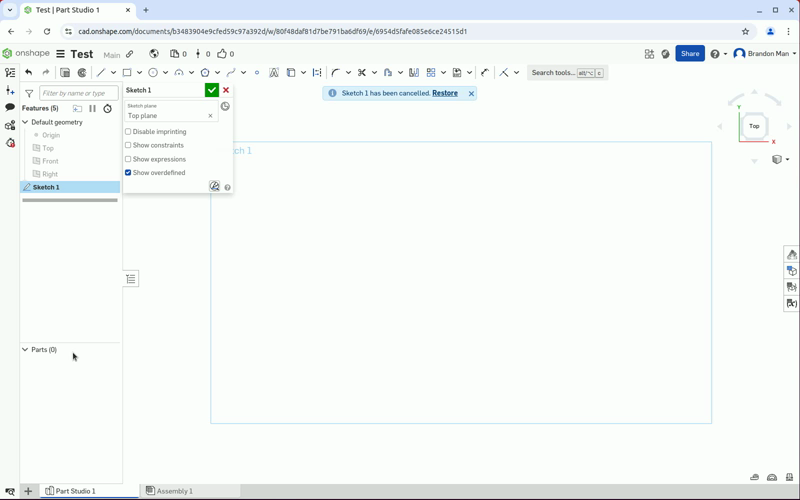
key(l)
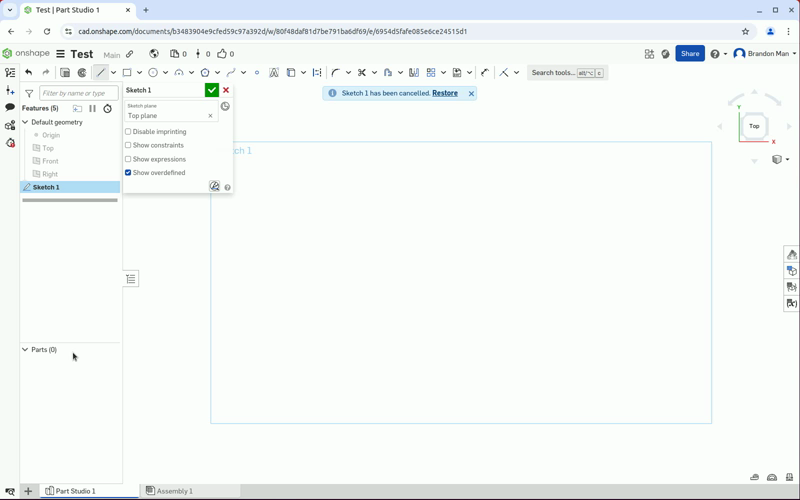
key_down(shift)
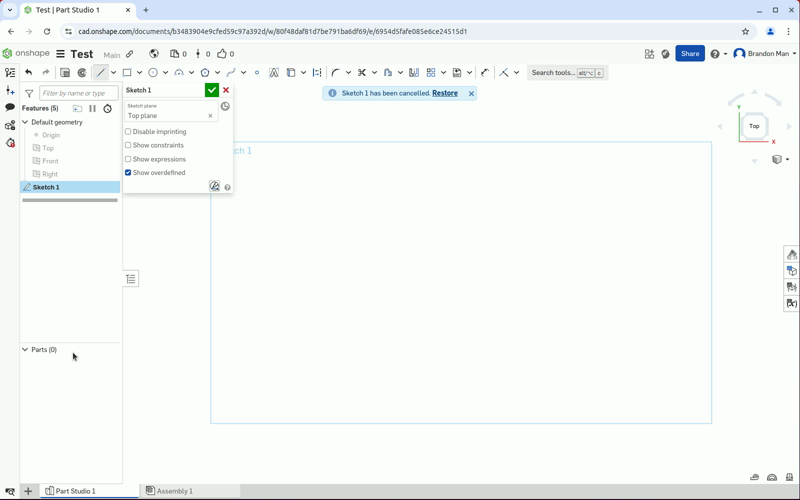
mouse_move(365, 286)
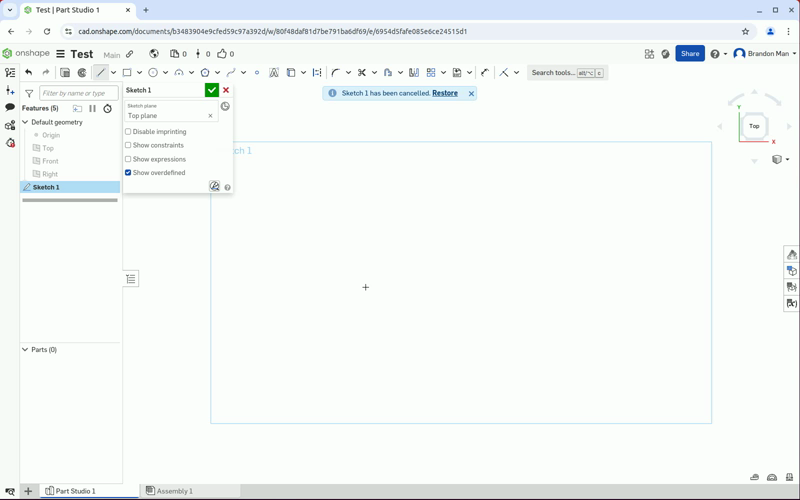
click(365, 286)
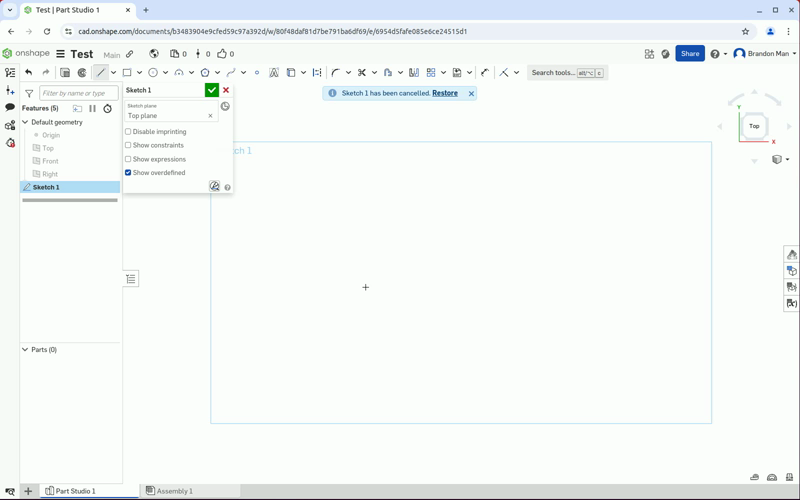
key_up(shift)
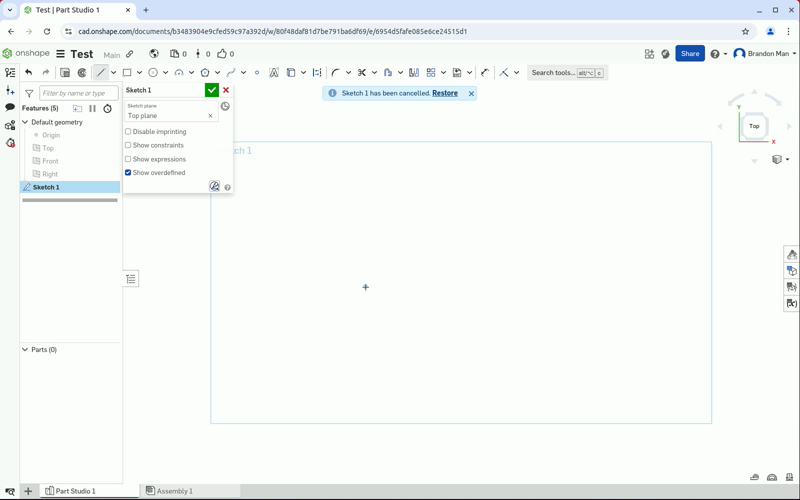
key_down(shift)
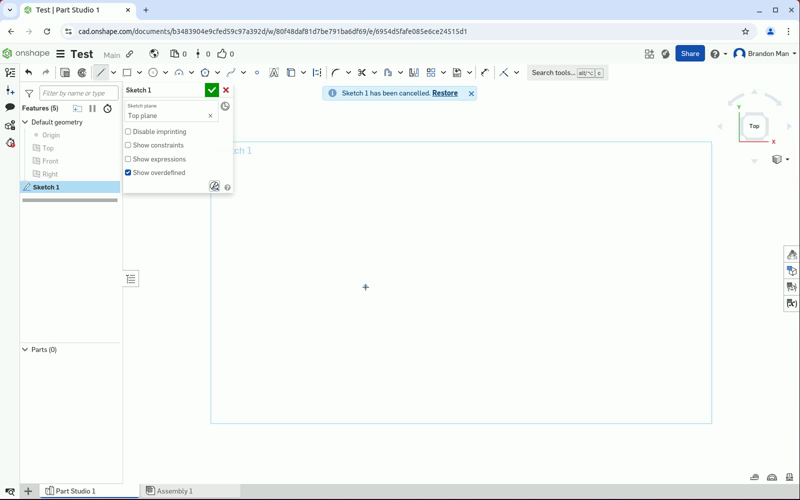
mouse_move(461, 395)
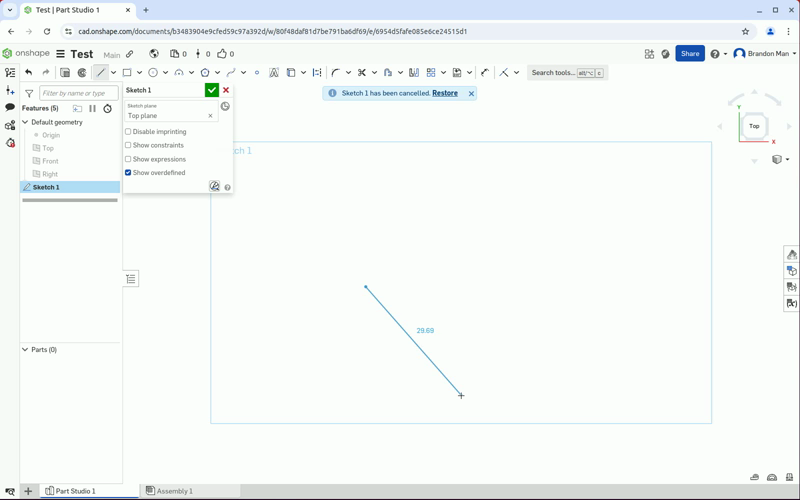
click(461, 395)
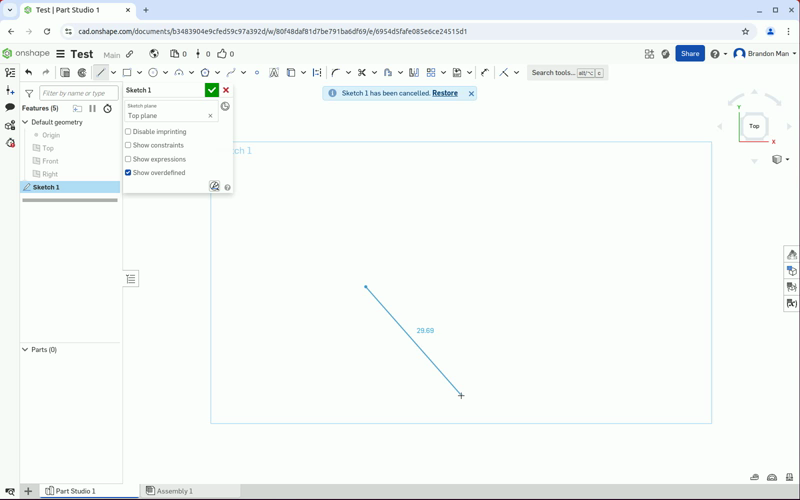
key_up(shift)
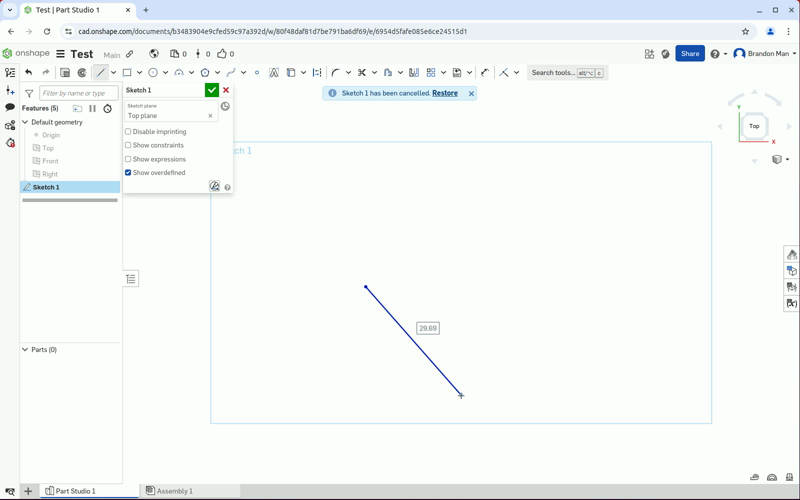
key_down(shift)
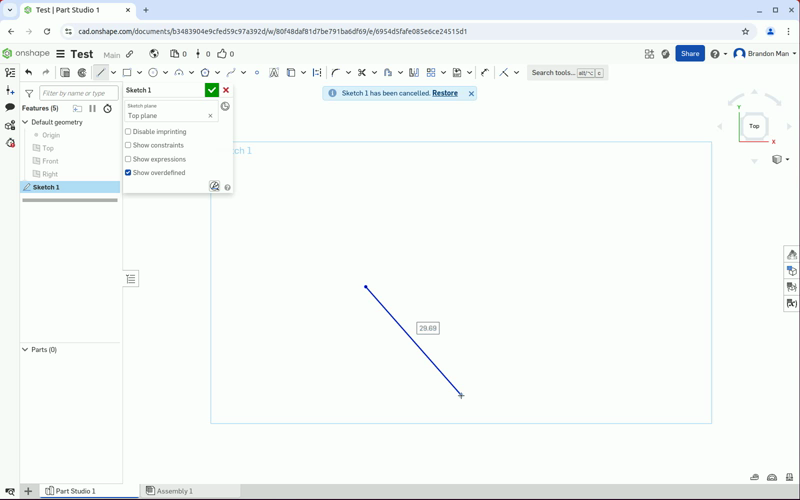
mouse_move(572, 297)
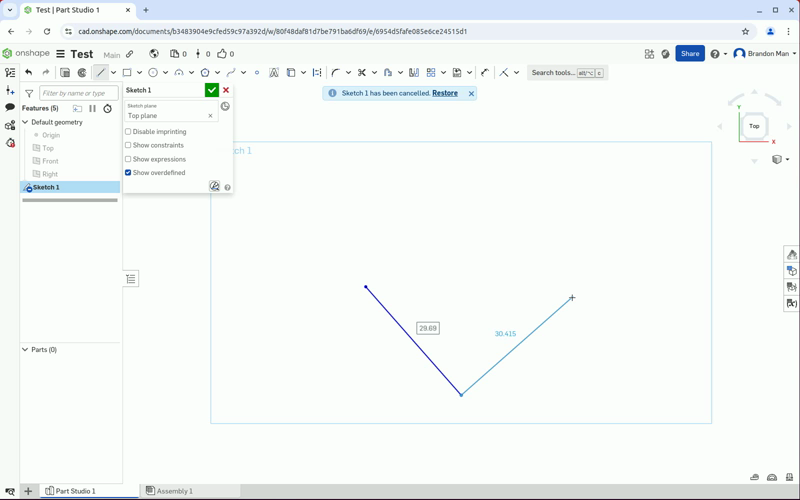
click(572, 297)
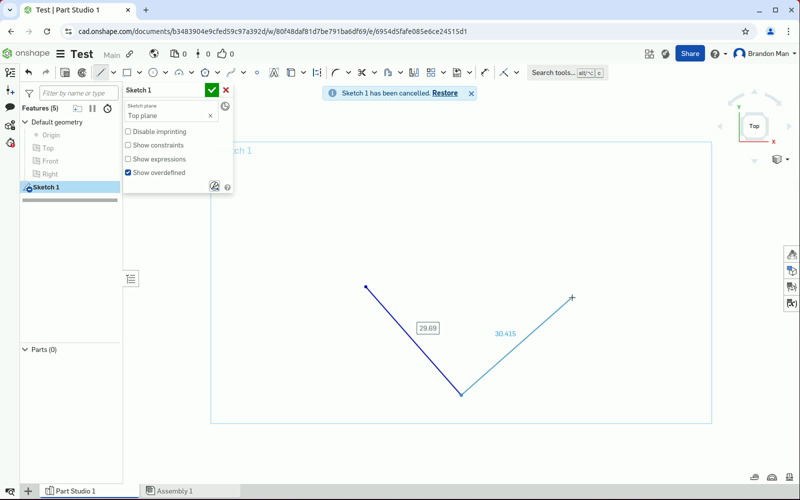
key_up(shift)
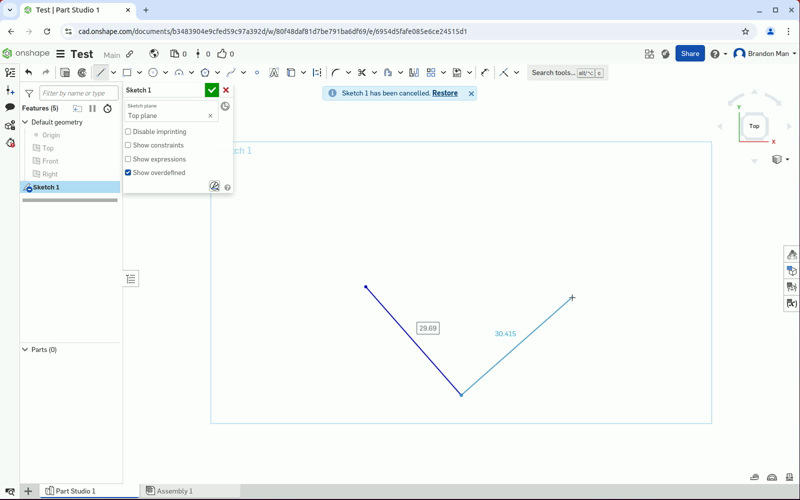
key_down(shift)
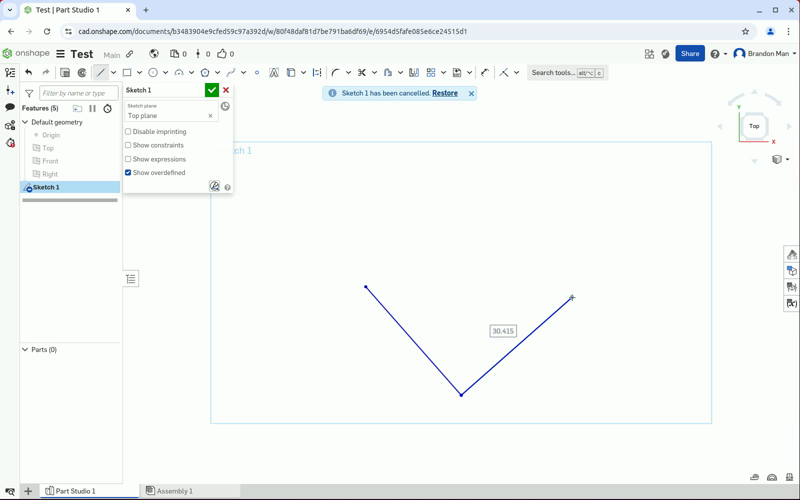
mouse_move(461, 171)
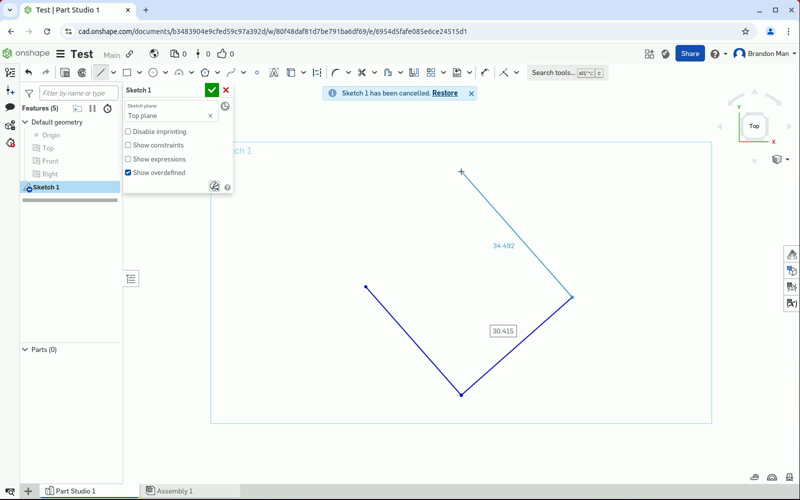
click(461, 171)
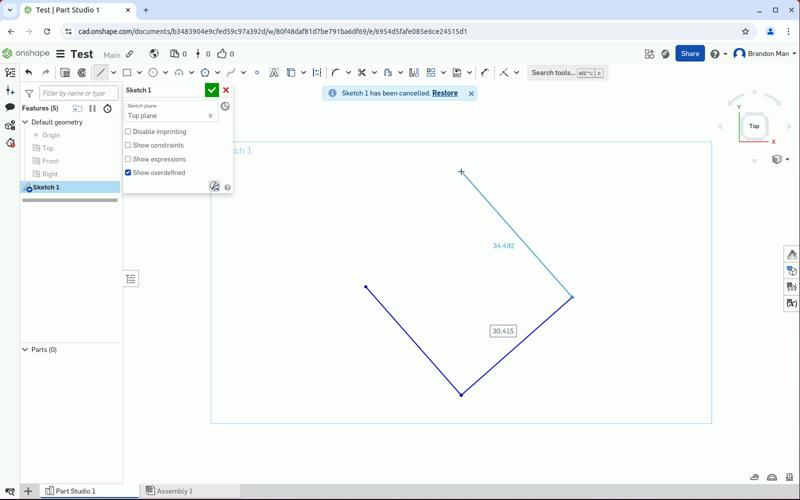
key_up(shift)
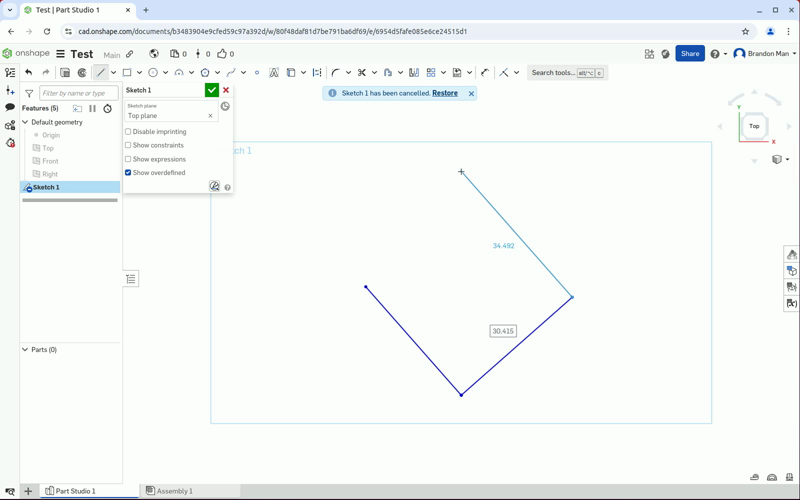
key_down(shift)
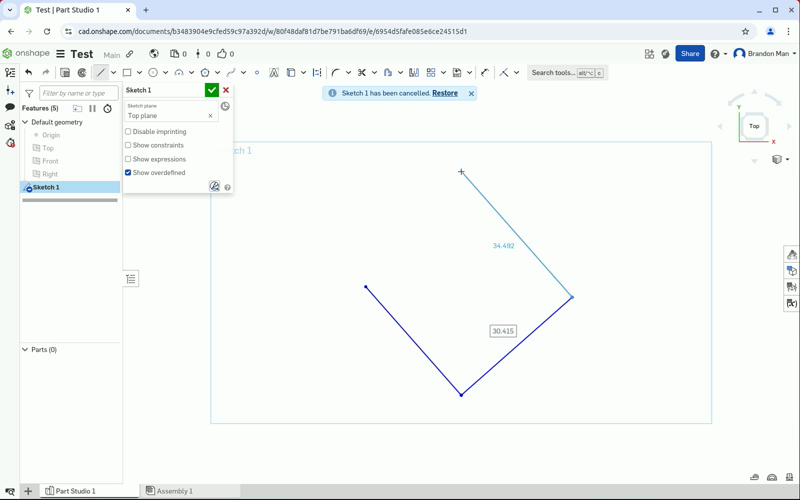
mouse_move(368, 251)
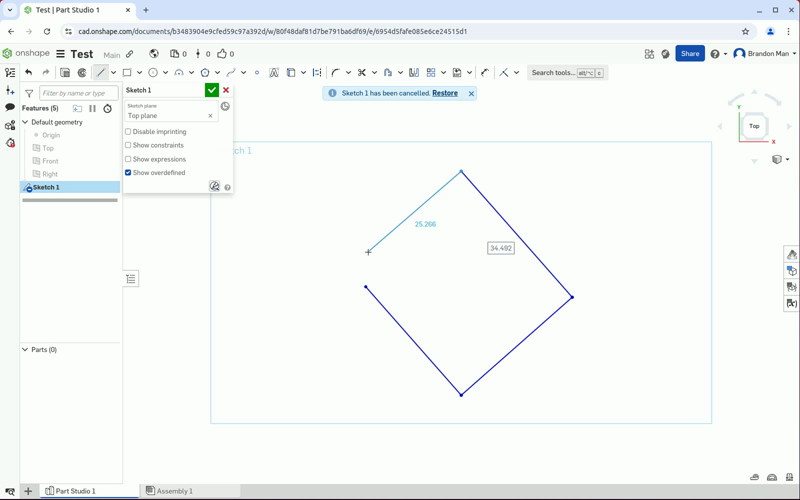
click(368, 251)
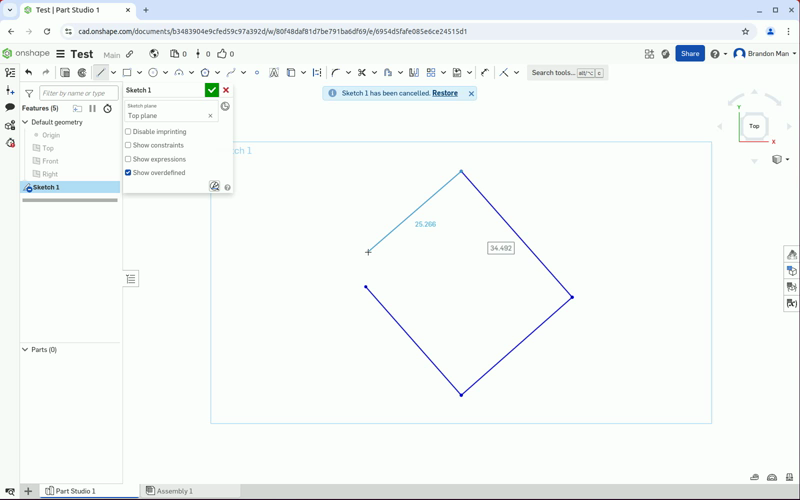
key_up(shift)
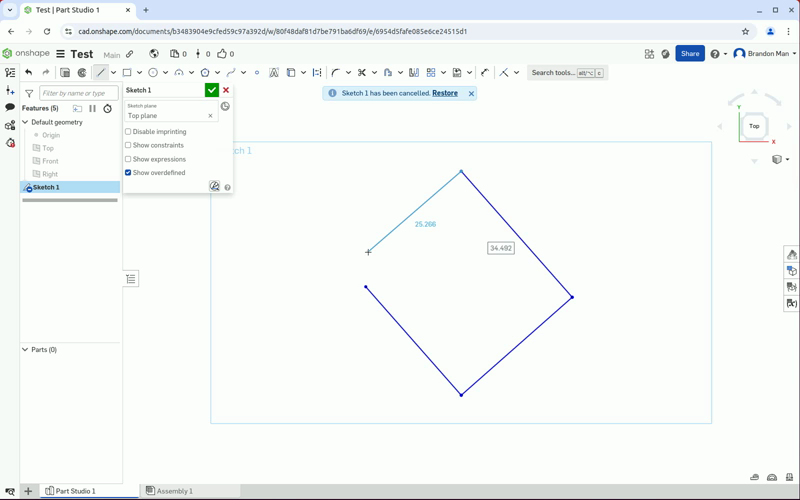
mouse_move(398, 251)
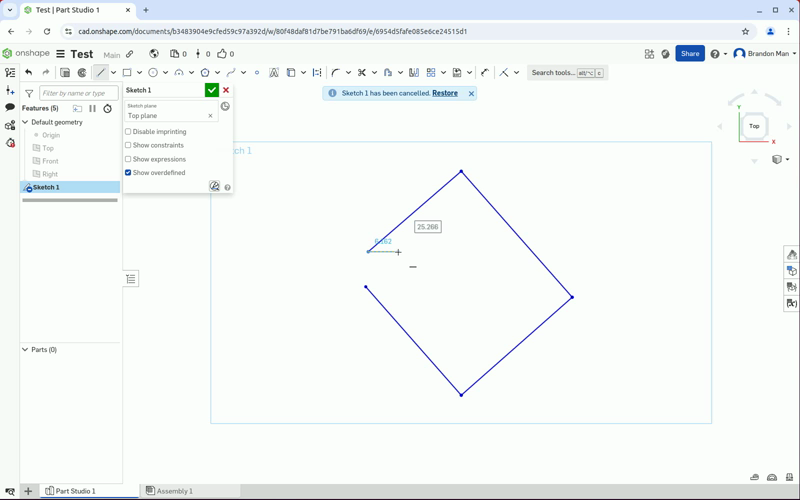
key_down(shift)
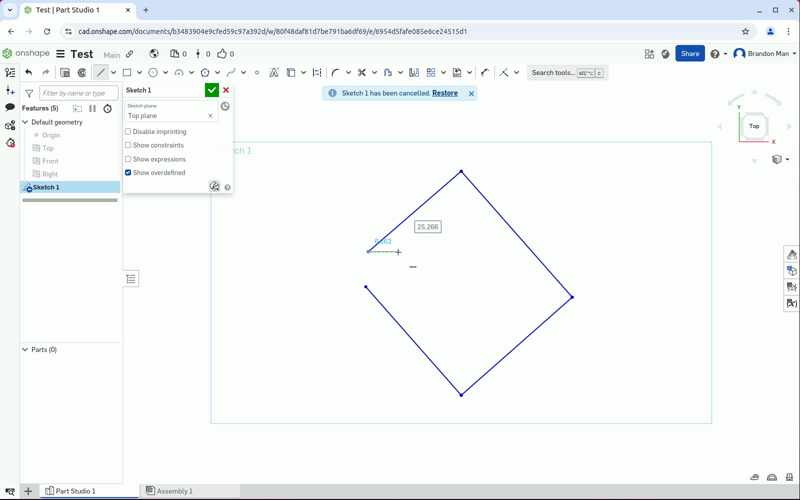
mouse_move(365, 286)
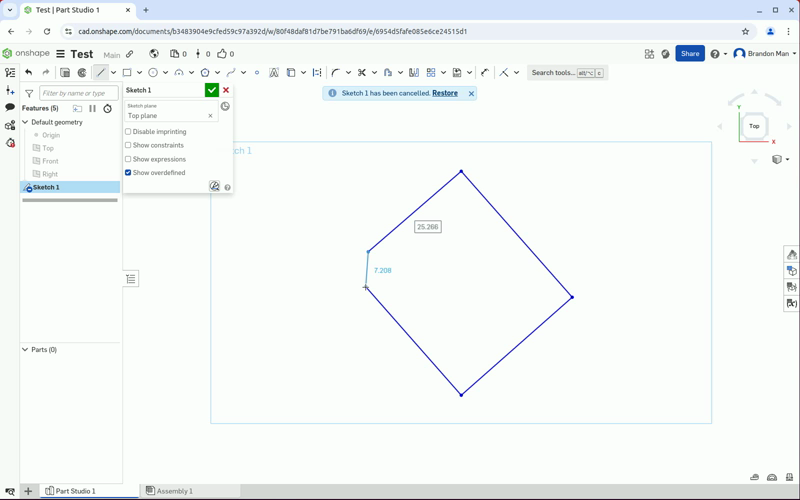
key_up(shift)
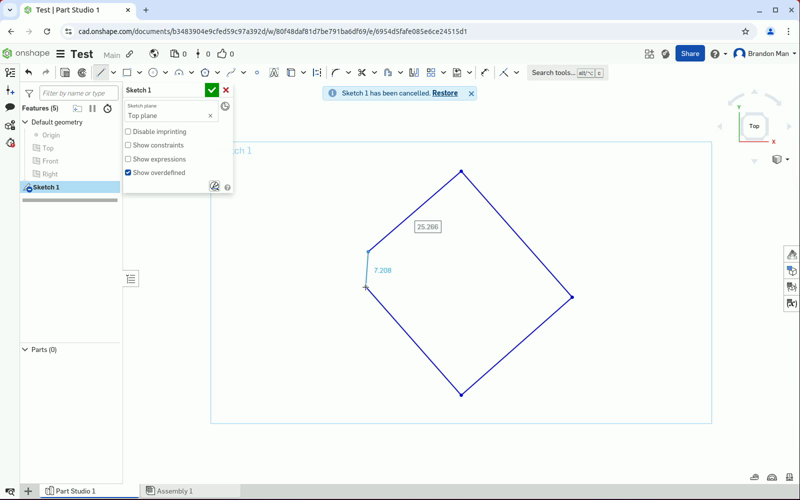
click(365, 286)
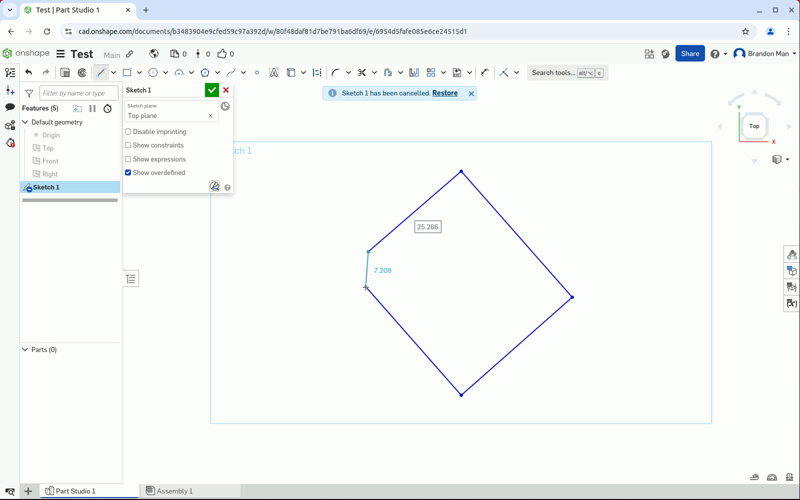
key(esc)
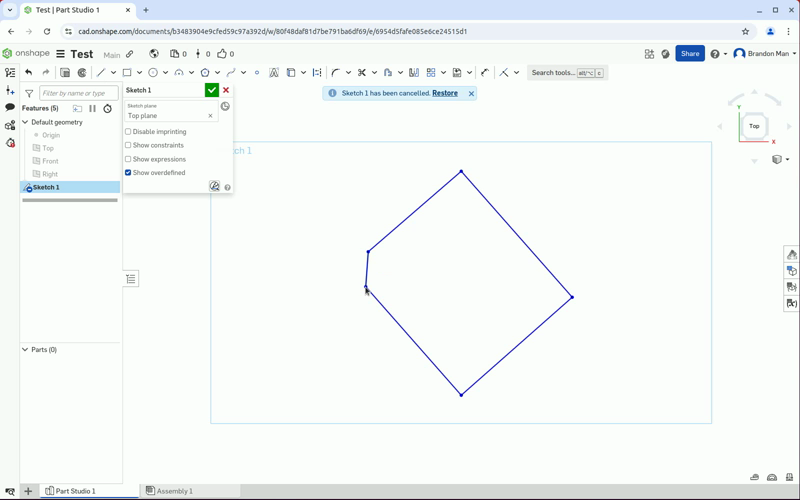
mouse_move(387, 272)
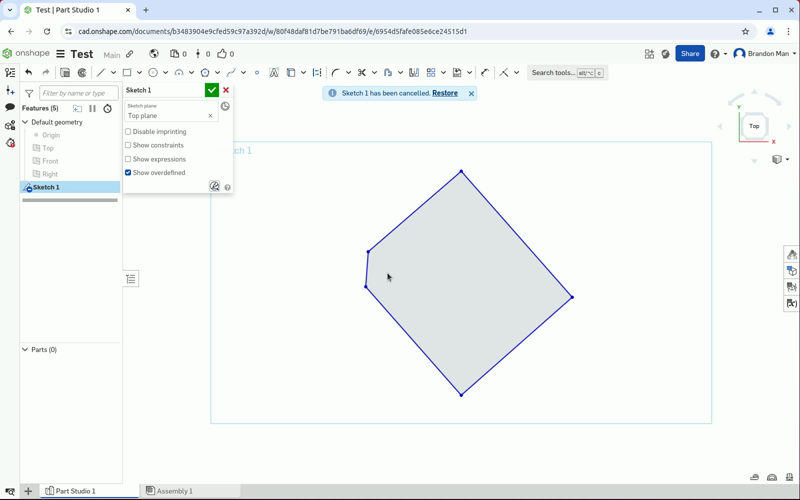
click(387, 272)
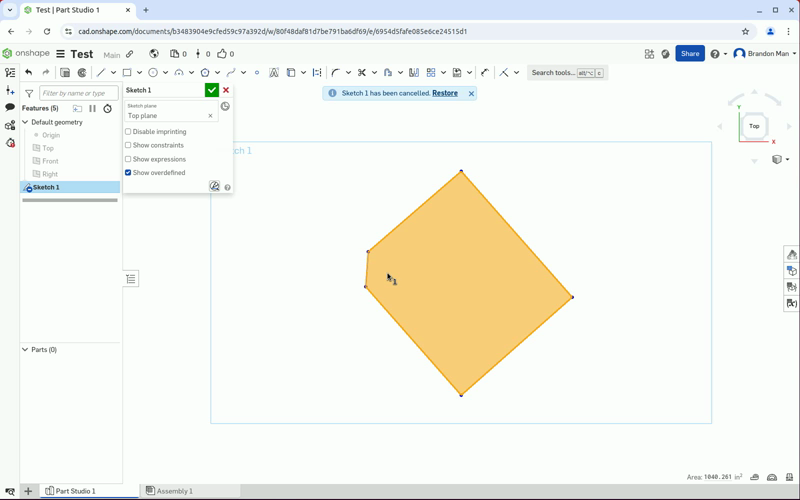
mouse_move(73, 352)
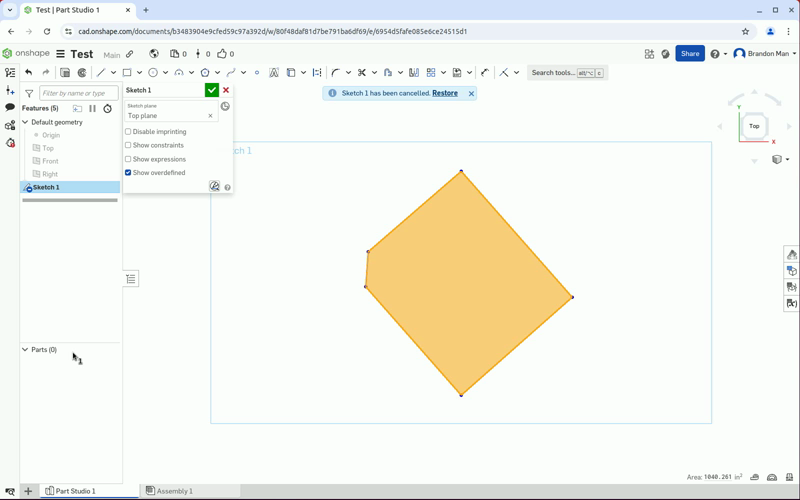
key(shift+y)
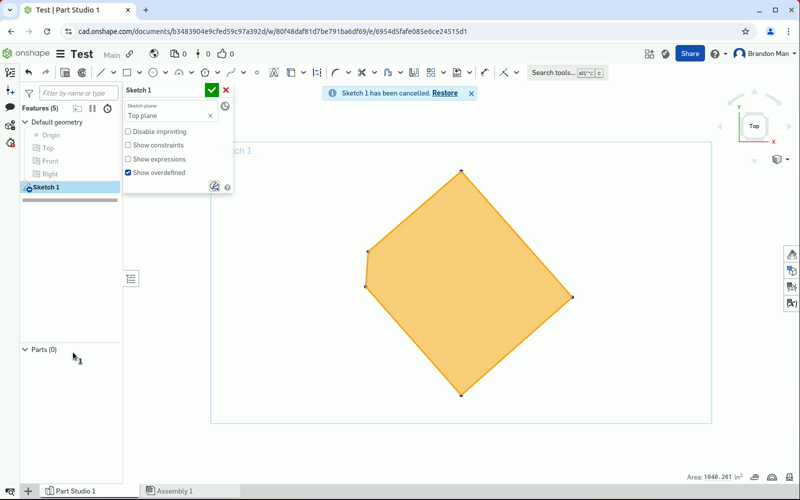
key(shift+e)
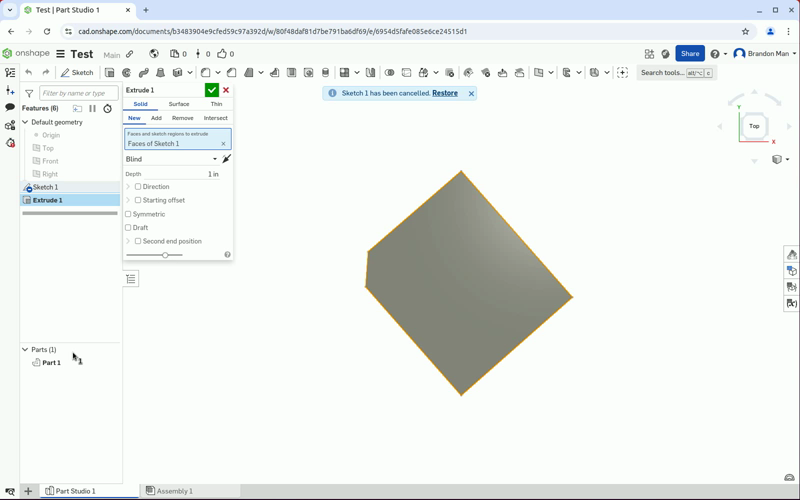
mouse_move(143, 106)
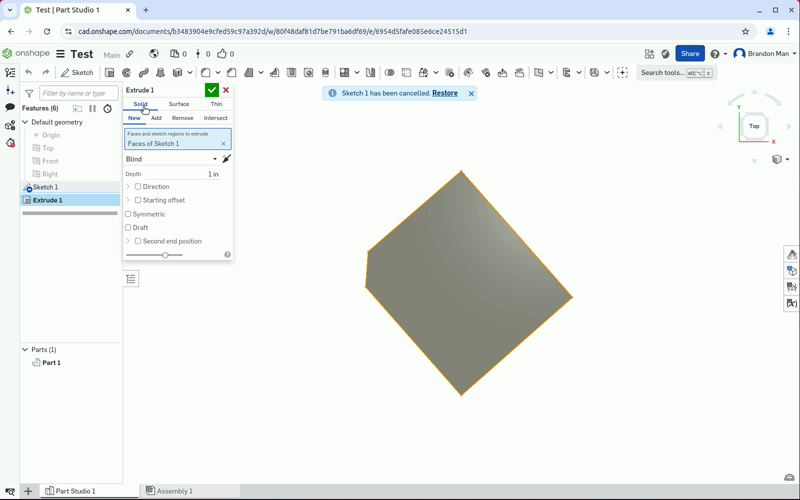
click(143, 106)
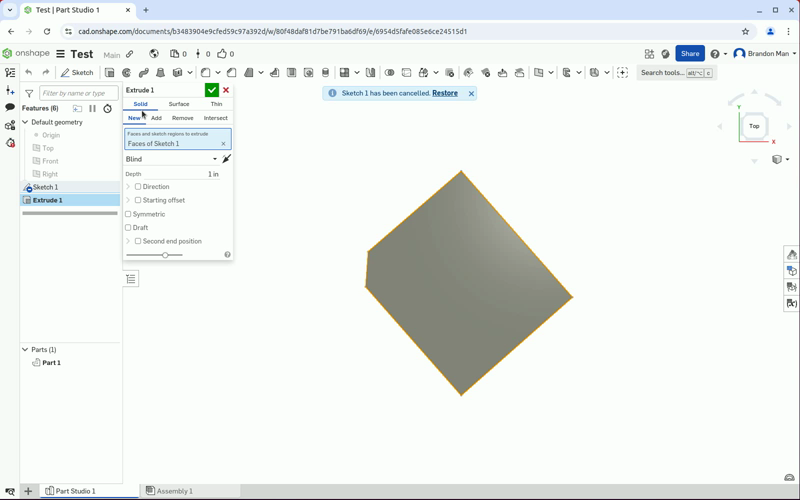
mouse_move(137, 120)
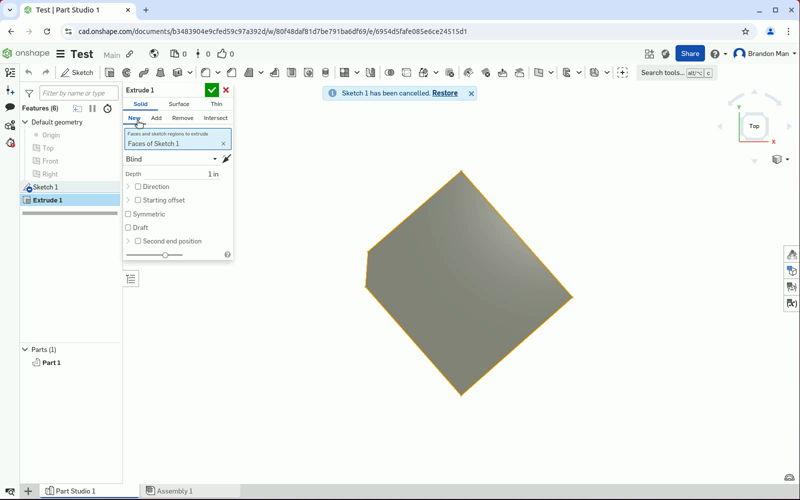
click(137, 120)
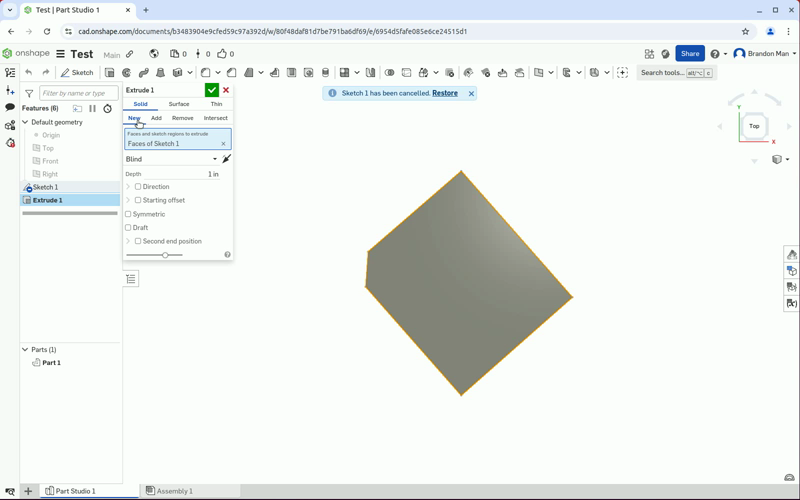
key(tab, 4)
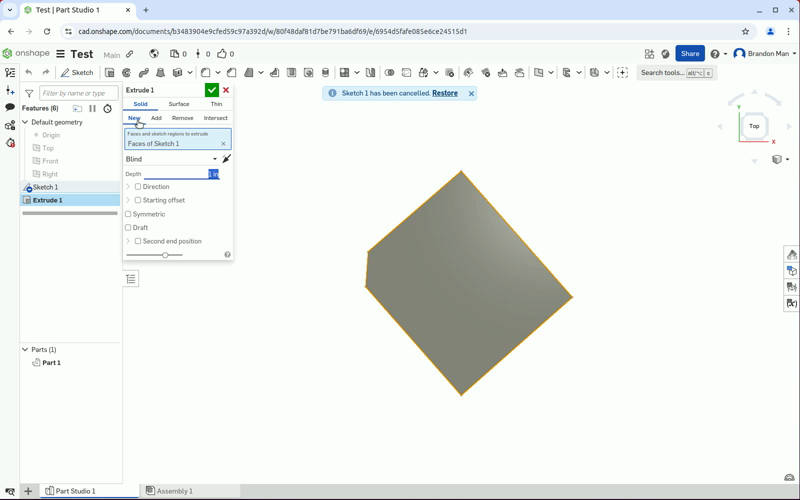
text(17.331)
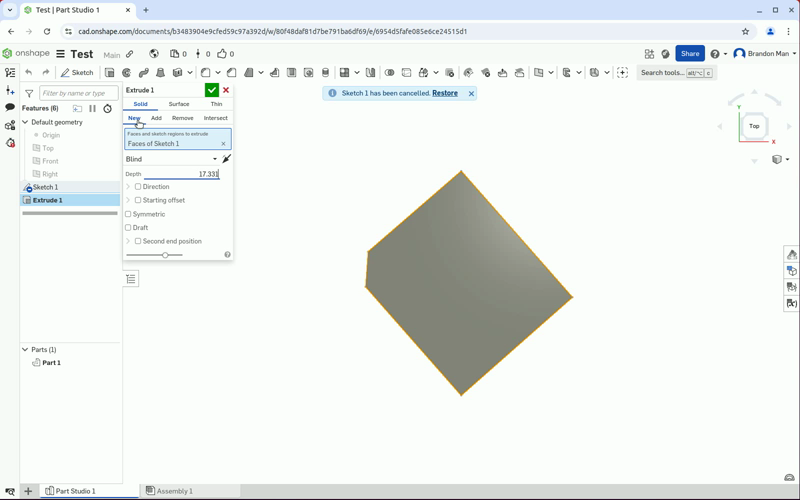
key(enter)
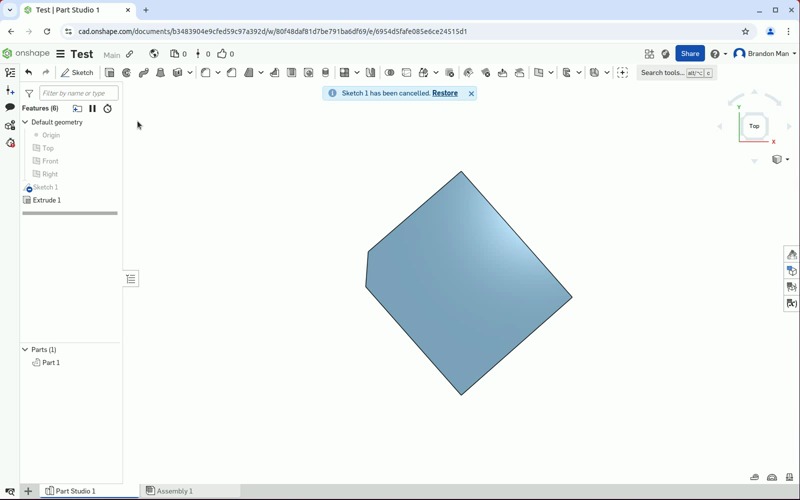
key(shift+h)
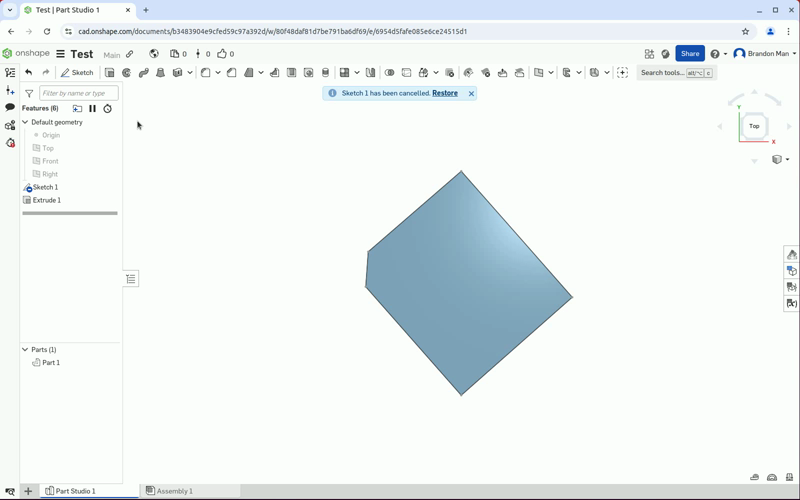
key(shift+h)
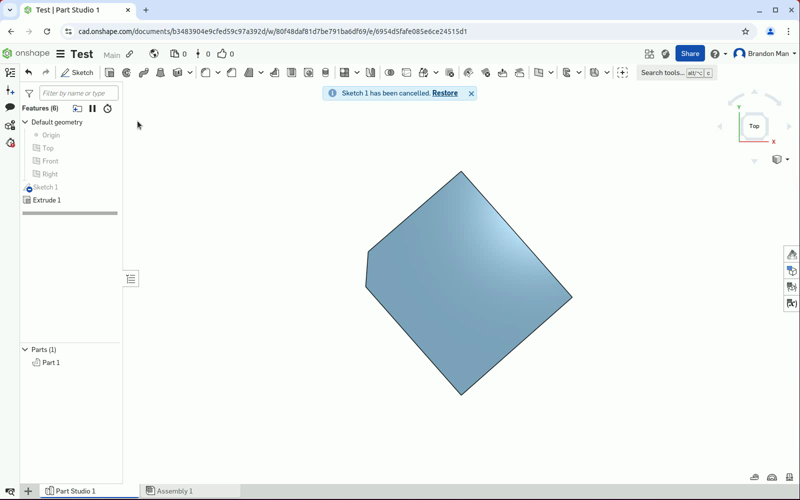
mouse_move(73, 189)
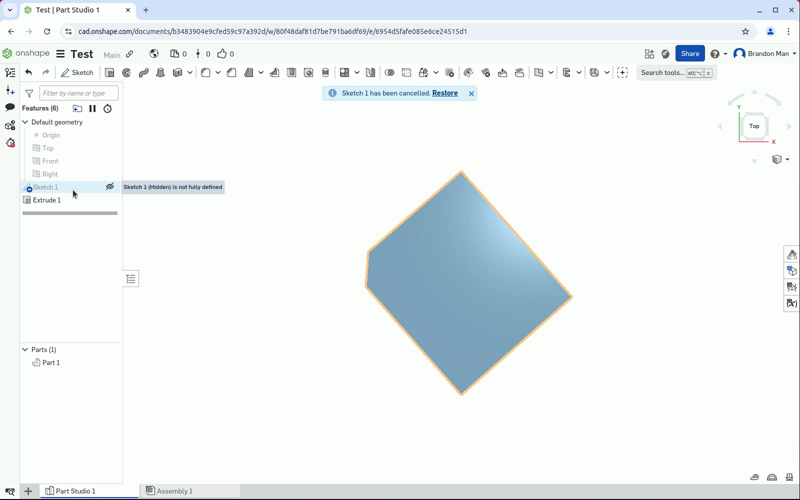
click(73, 189)
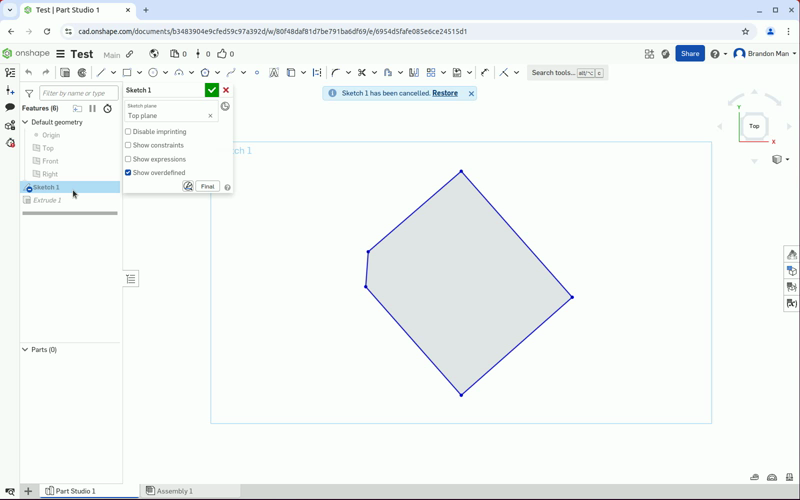
mouse_move(229, 92)
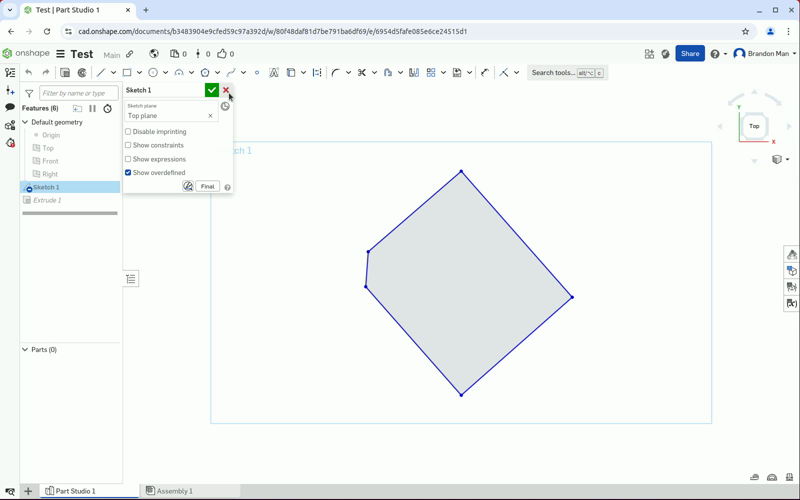
click(229, 92)
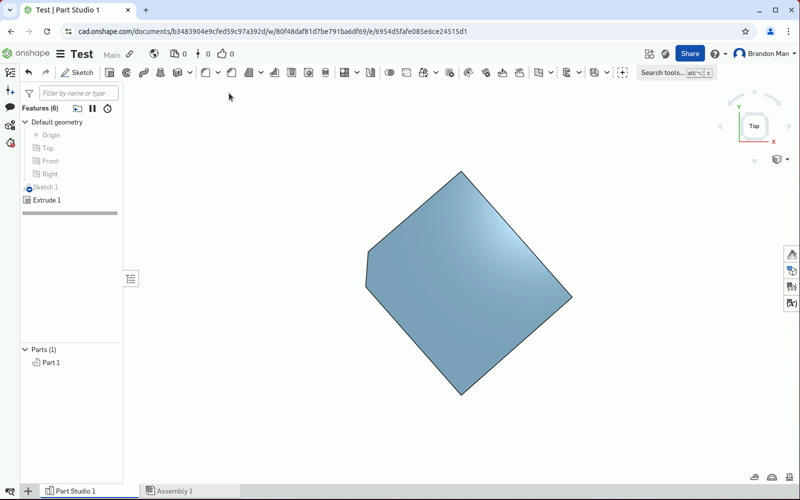
mouse_move(541, 75)
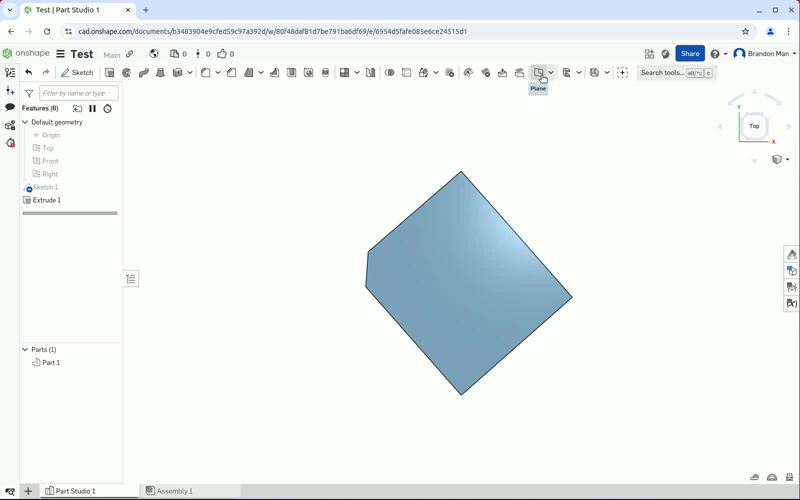
click(541, 75)
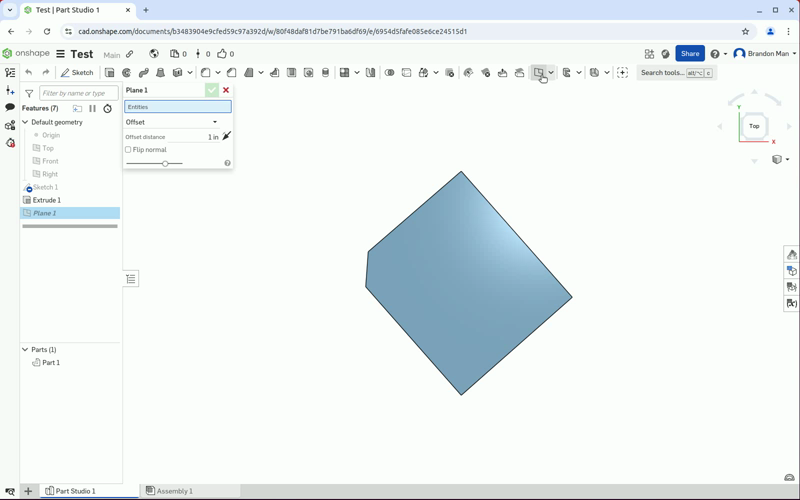
mouse_move(73, 150)
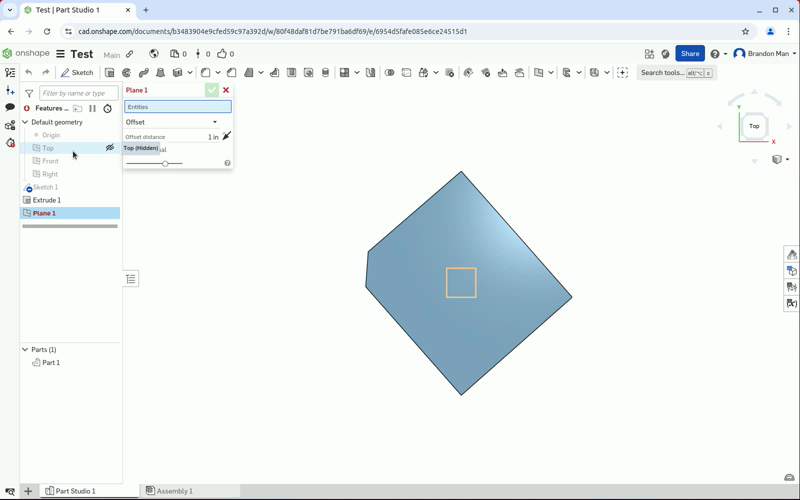
click(73, 150)
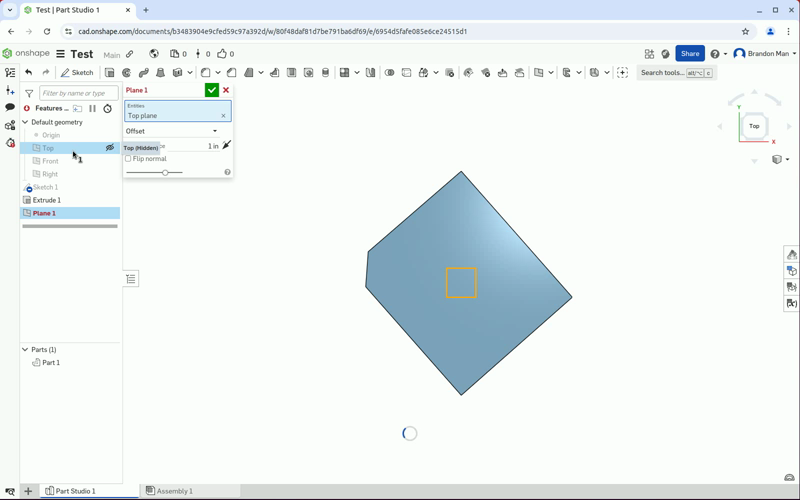
key(tab, 2)
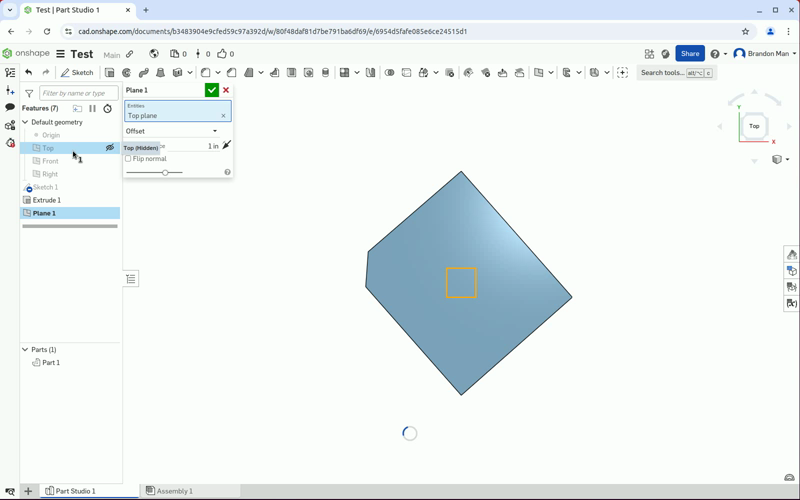
text(17.316)
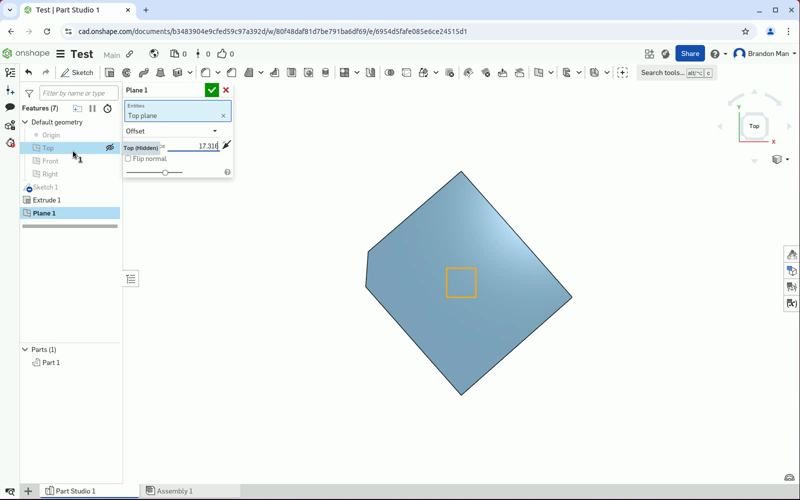
key(enter, 2)
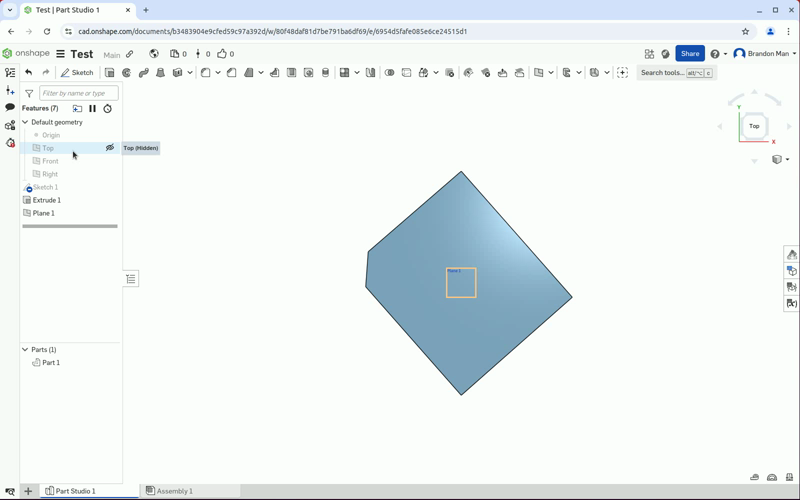
key(shift+s)
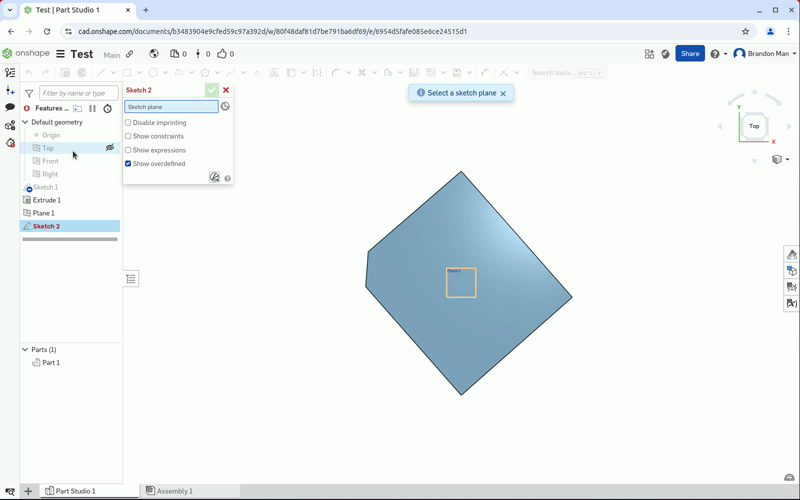
mouse_move(73, 215)
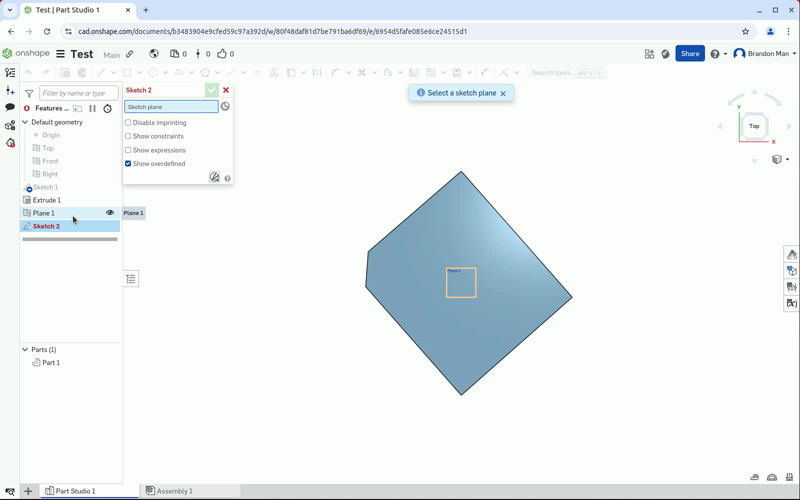
click(73, 215)
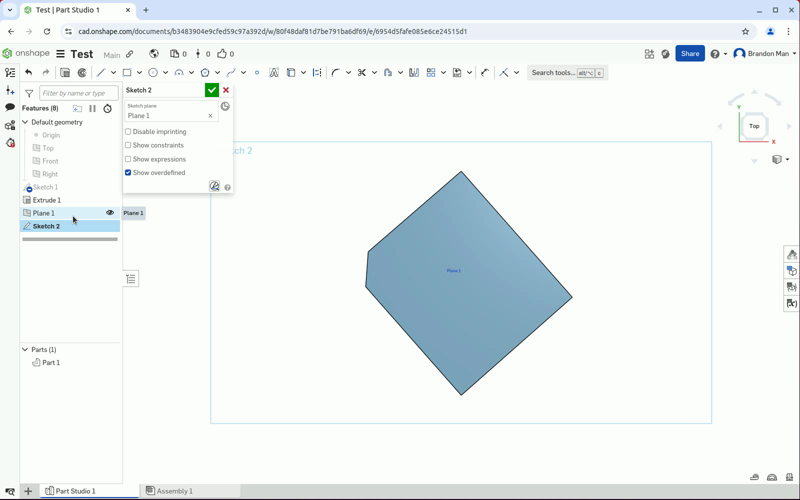
mouse_move(73, 352)
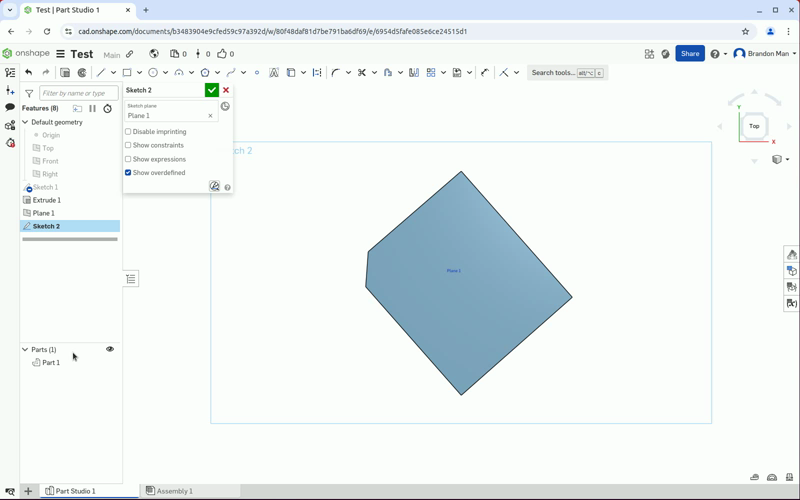
key(y)
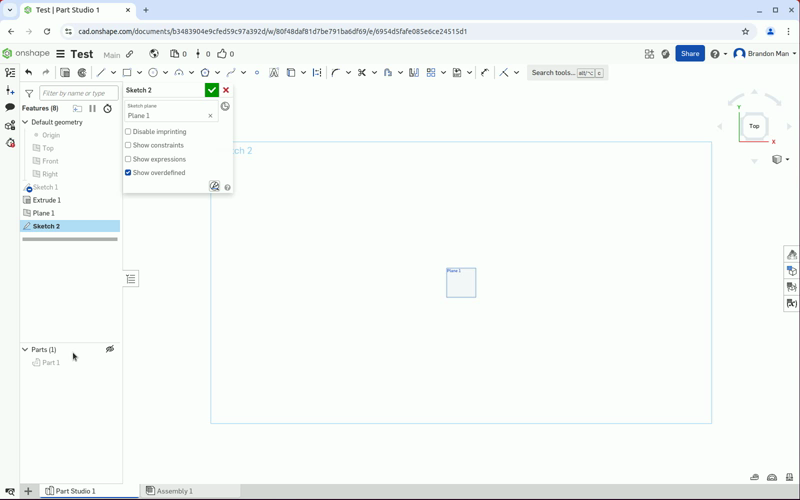
key(l)
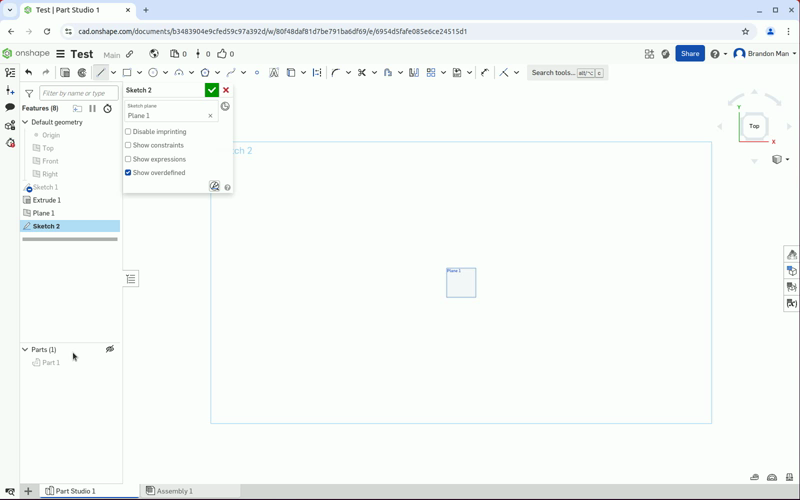
key_down(shift)
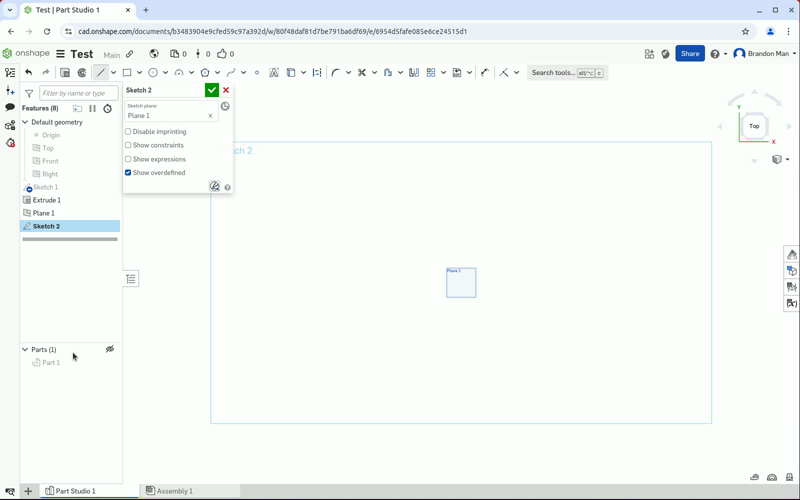
mouse_move(474, 382)
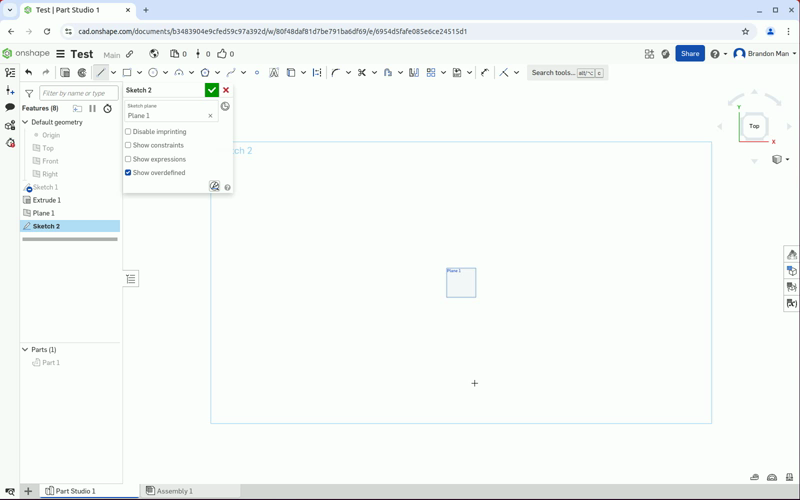
click(474, 382)
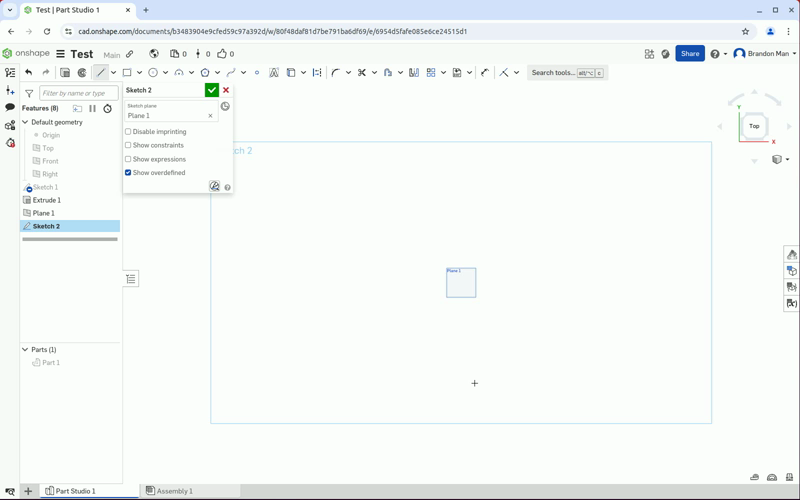
key_up(shift)
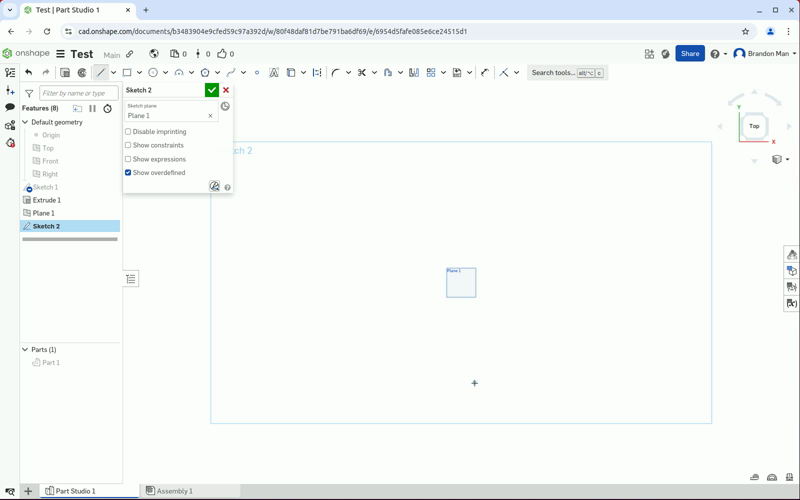
key_down(shift)
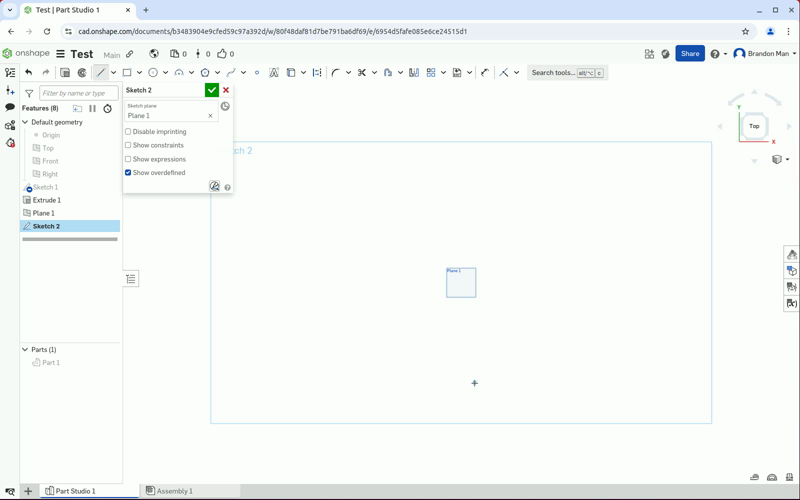
mouse_move(537, 382)
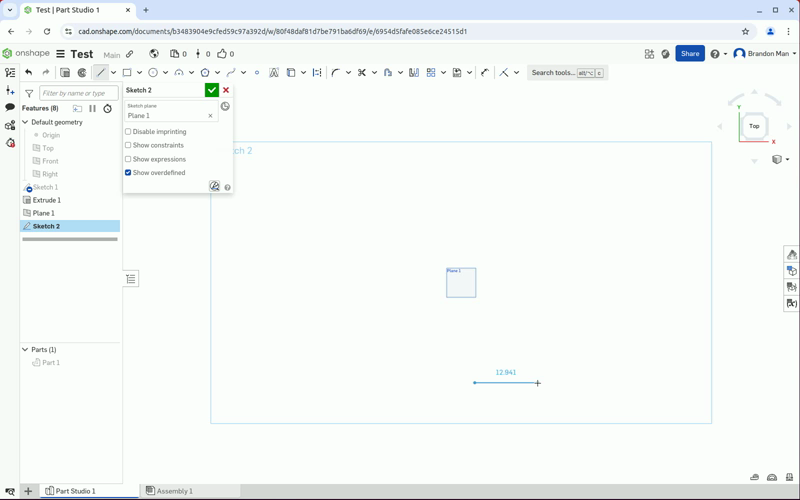
click(537, 382)
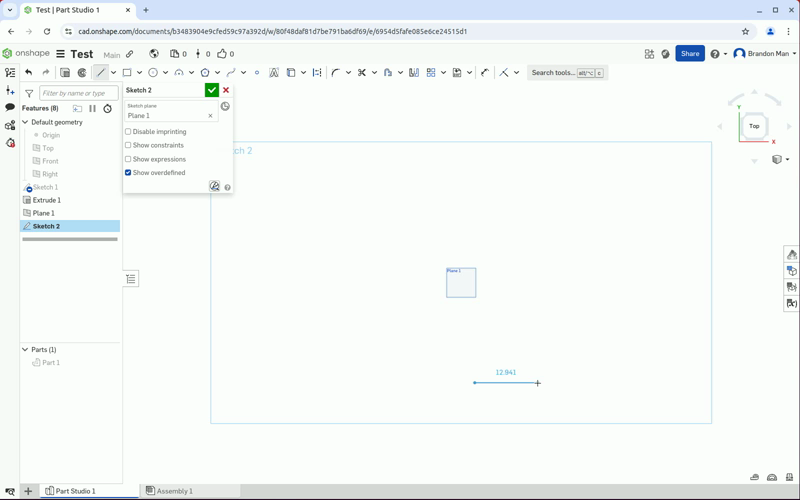
key_up(shift)
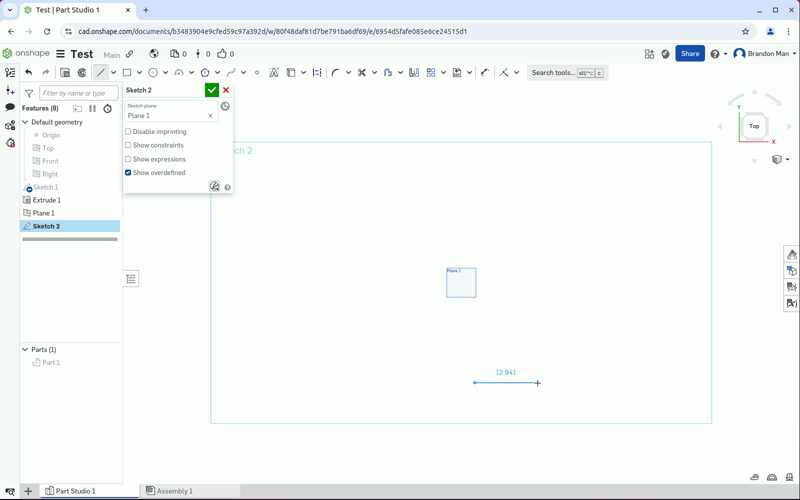
key_down(shift)
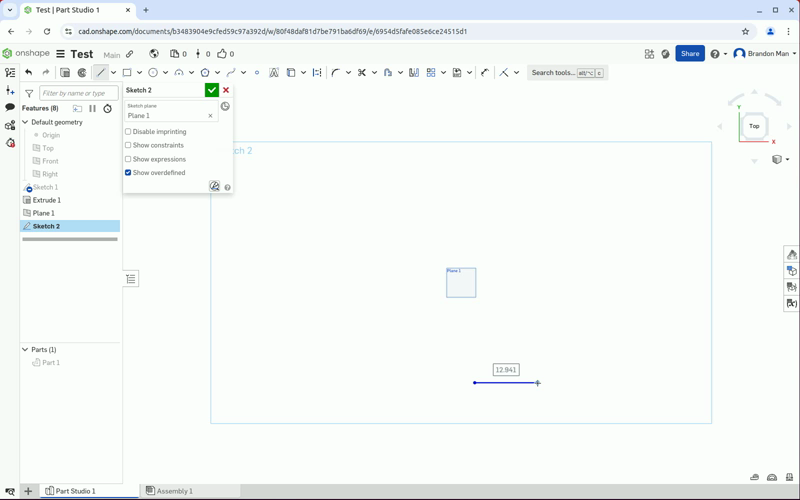
mouse_move(567, 382)
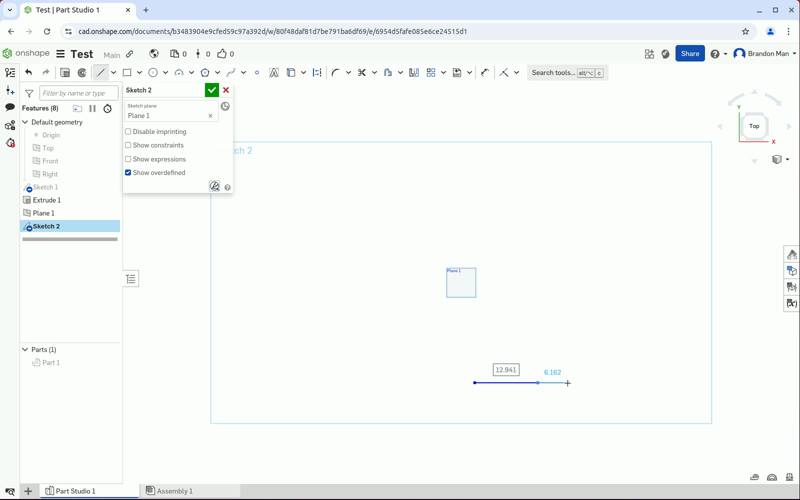
mouse_move(537, 327)
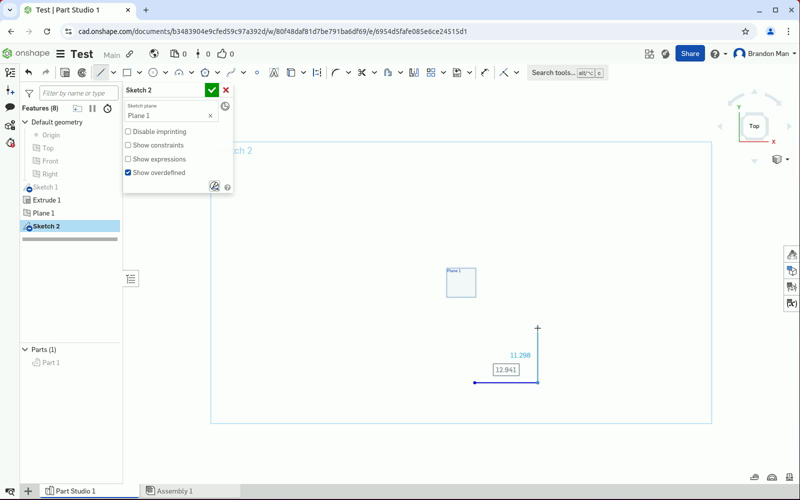
click(537, 327)
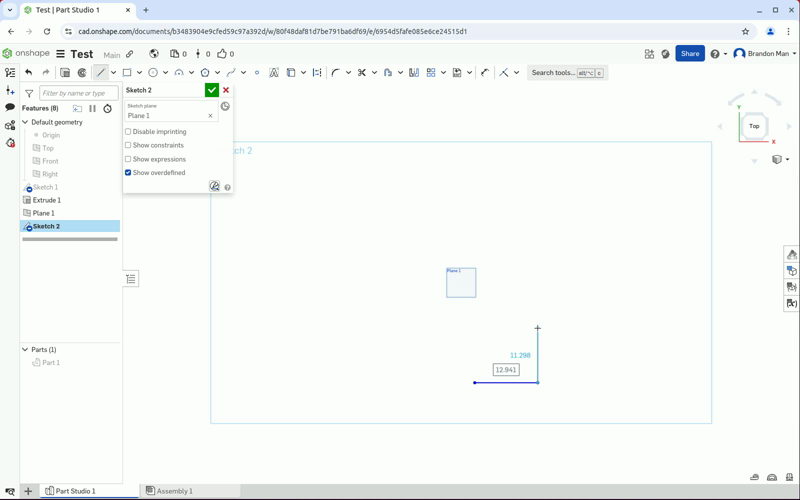
key_up(shift)
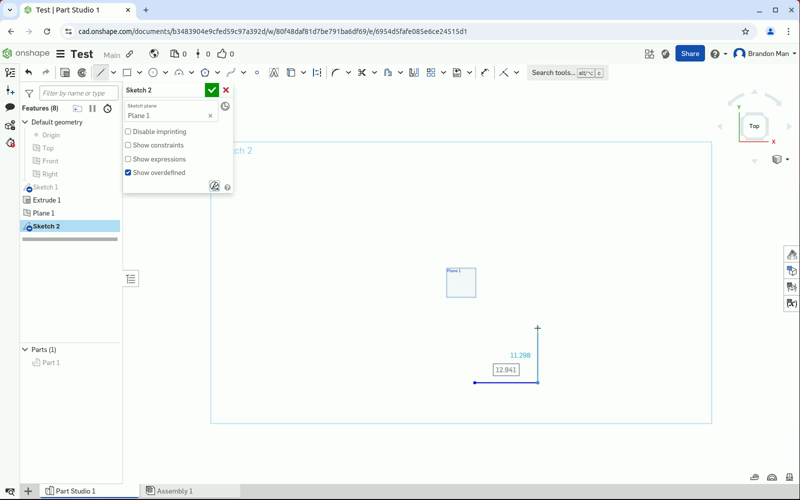
key_down(shift)
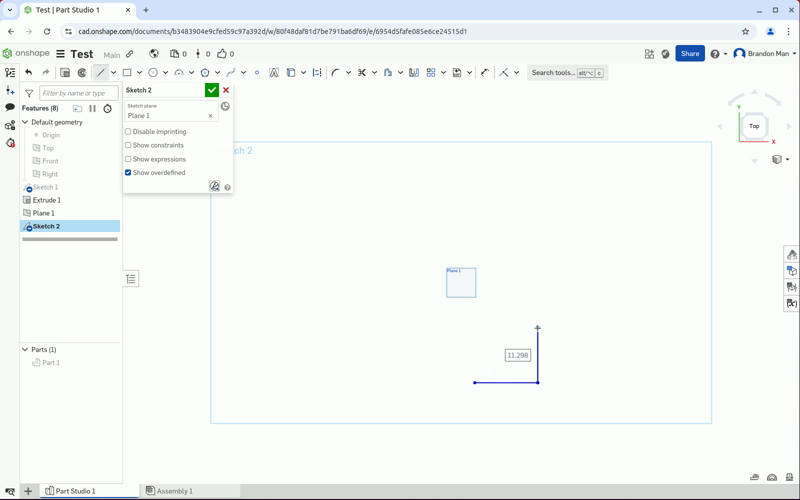
mouse_move(474, 382)
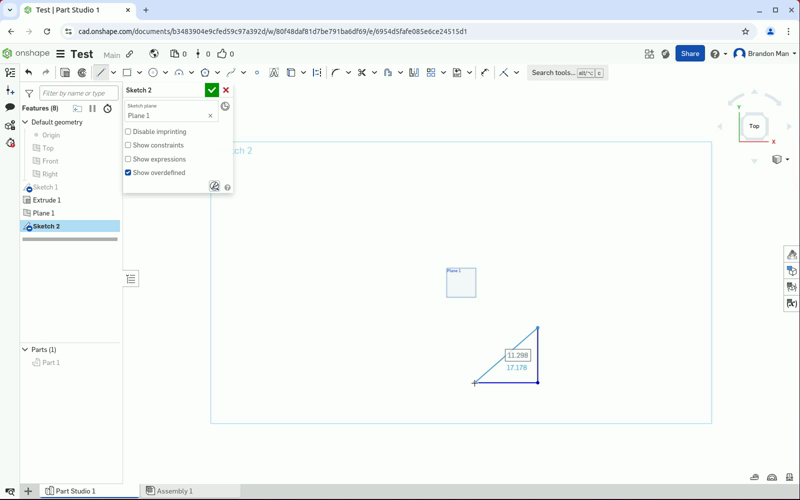
key_up(shift)
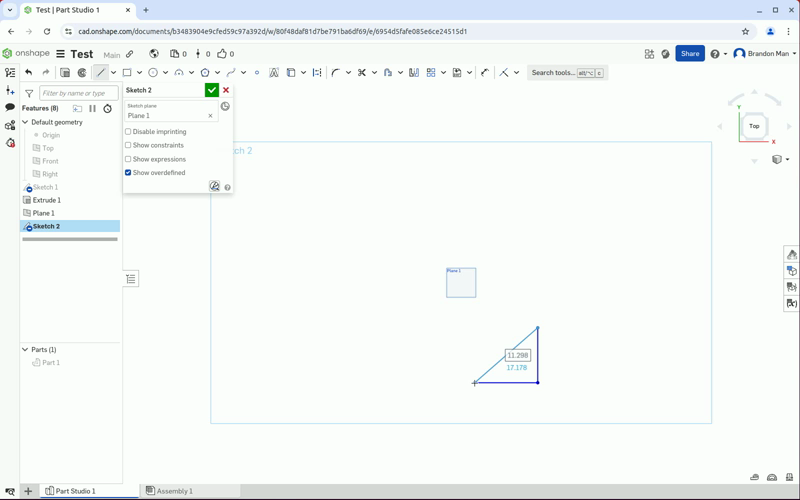
click(474, 382)
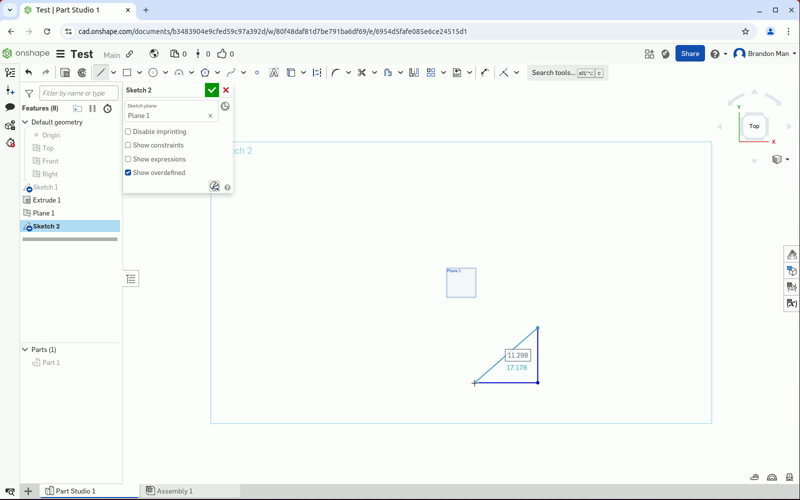
key(esc)
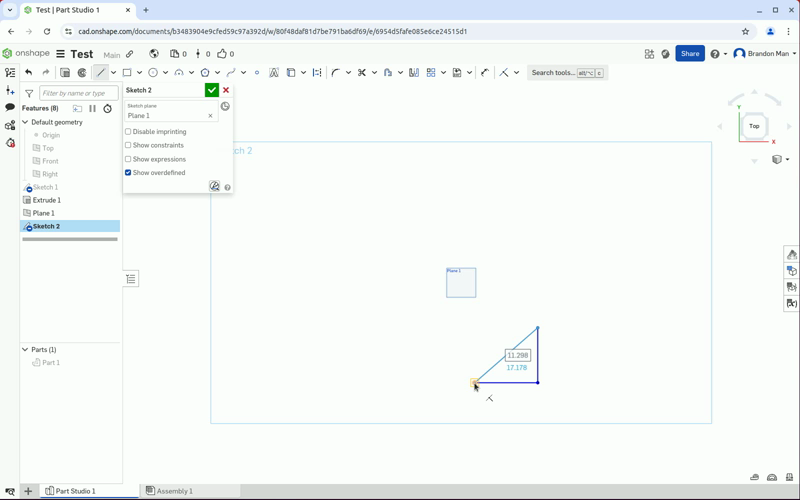
mouse_move(518, 364)
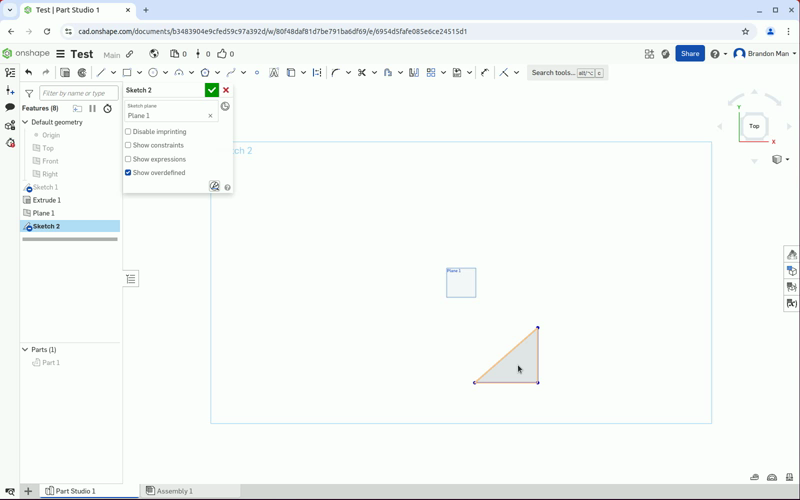
scroll(6)
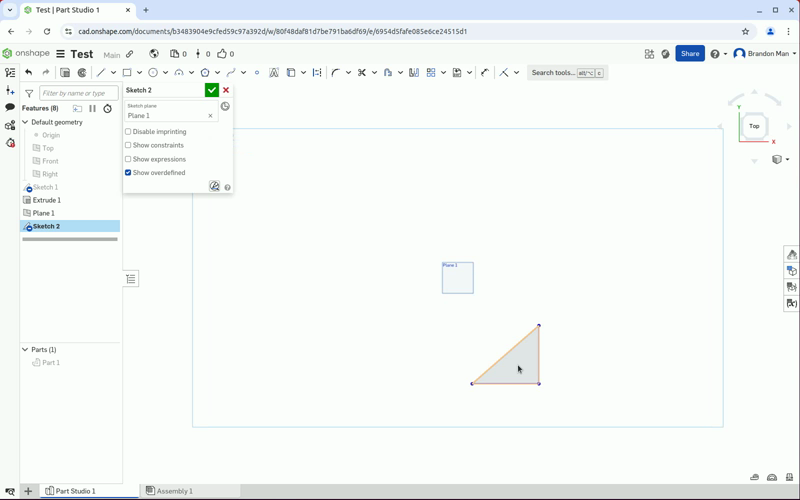
scroll(6)
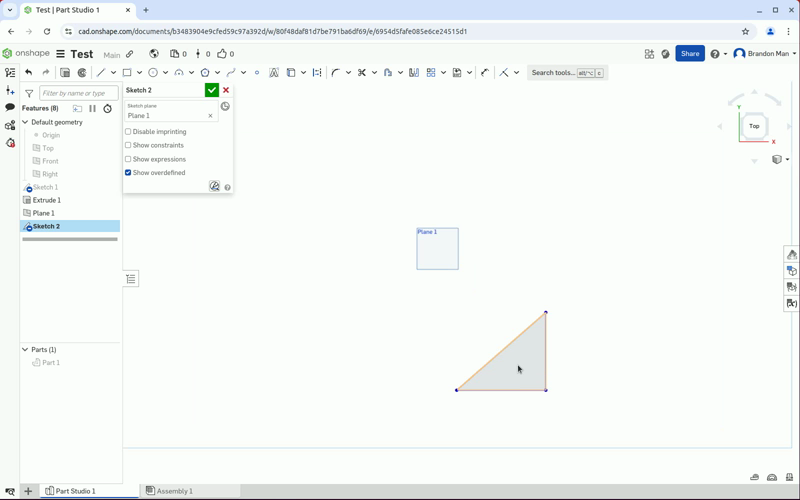
scroll(6)
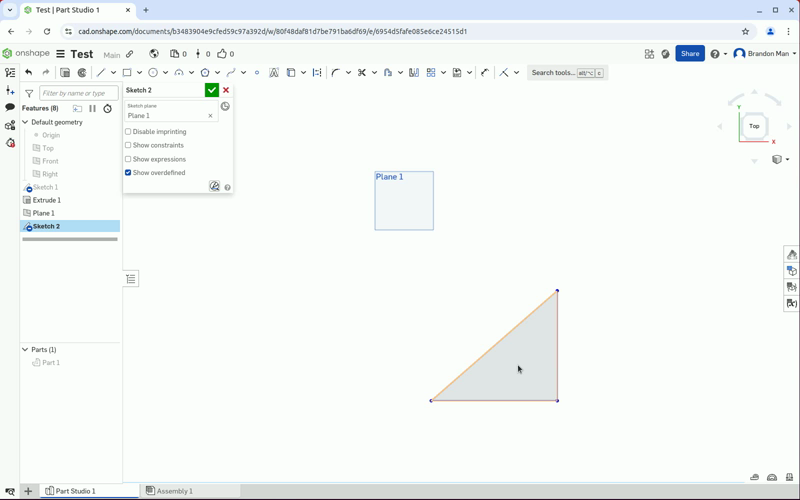
scroll(6)
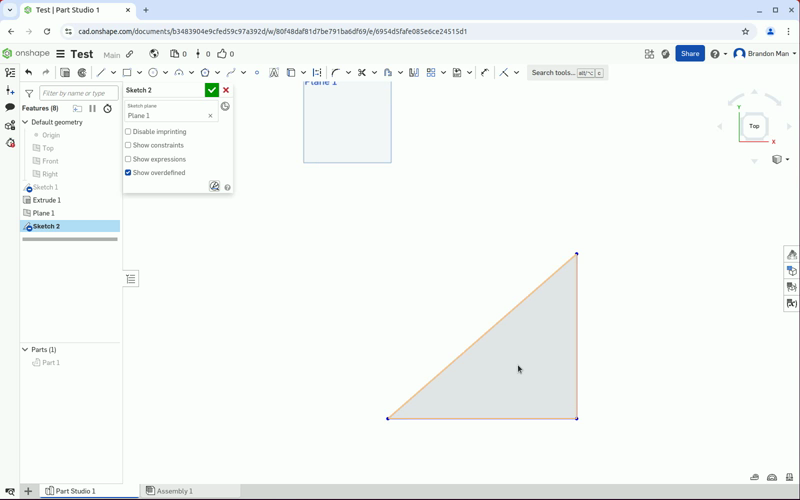
scroll(6)
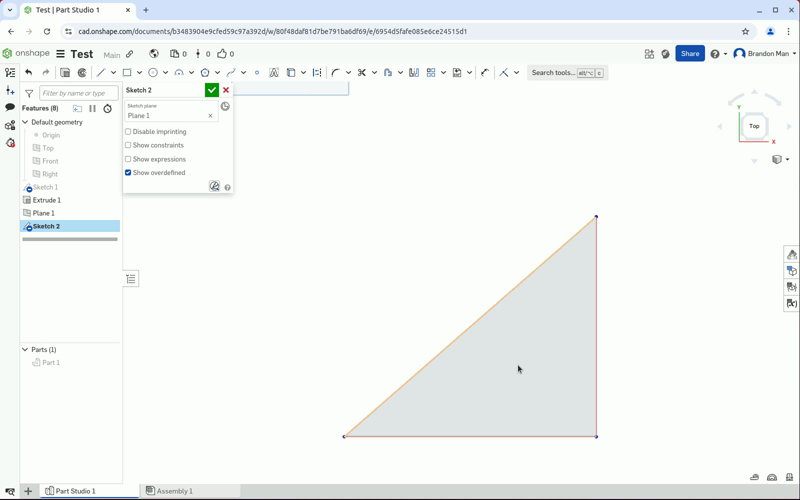
scroll(6)
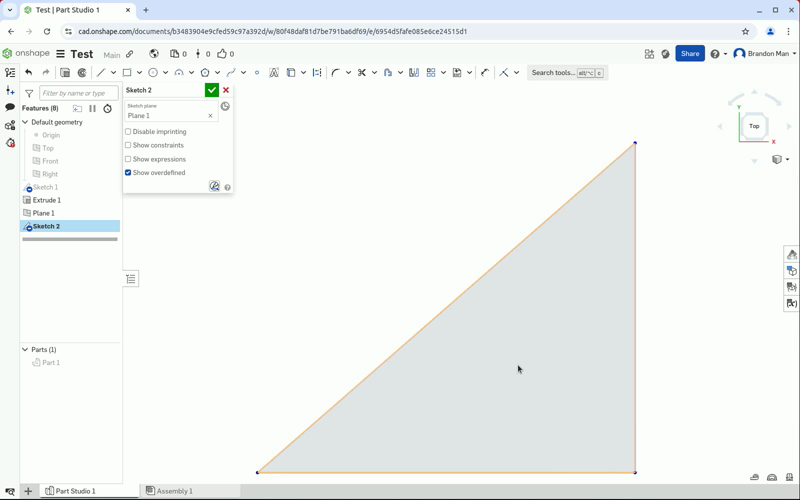
scroll(6)
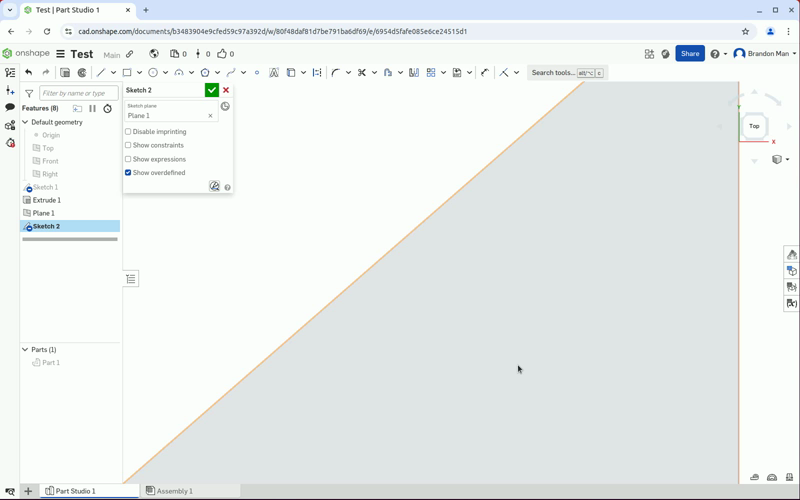
click(518, 364)
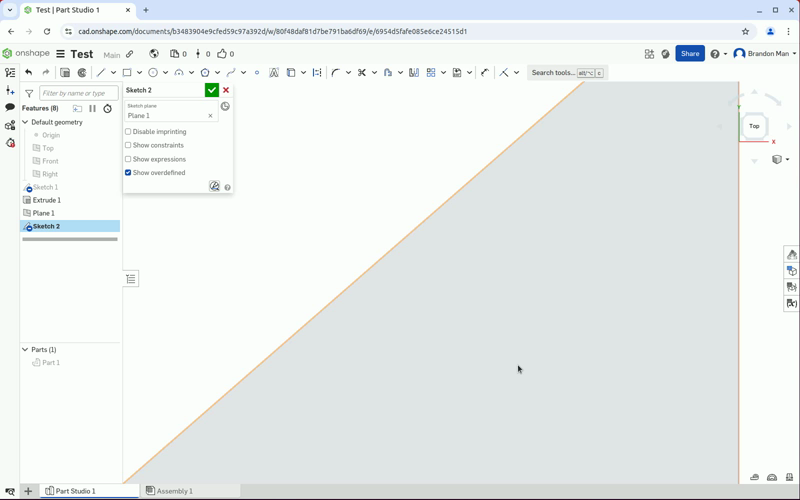
scroll(-6)
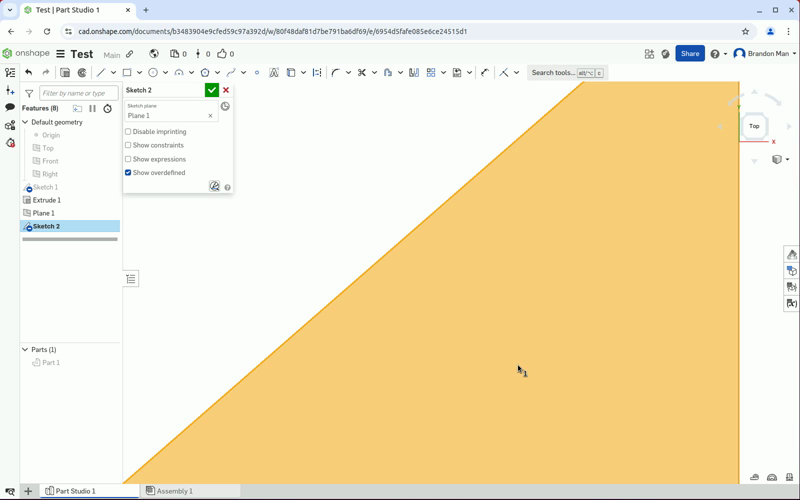
scroll(-6)
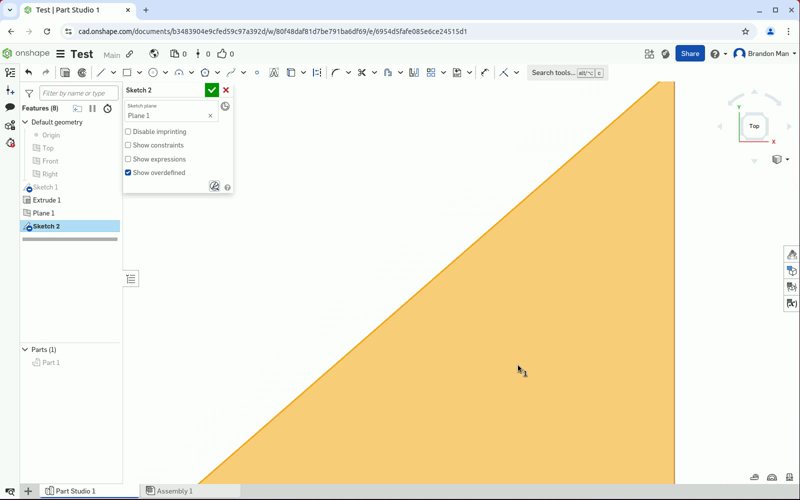
scroll(-6)
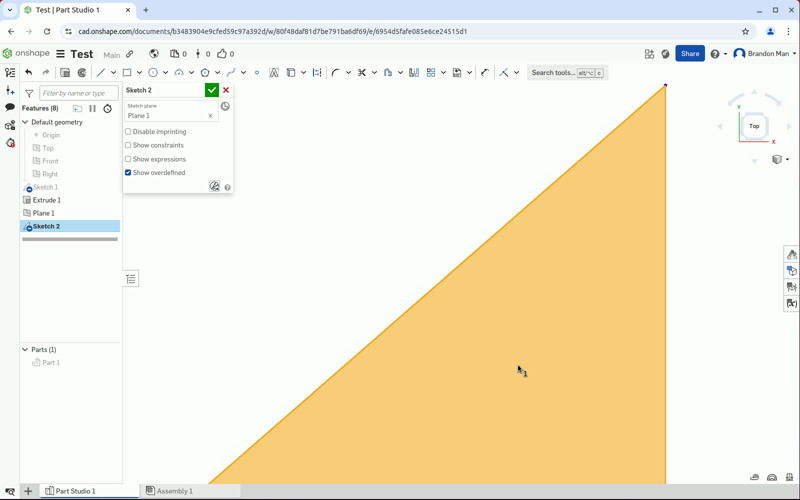
scroll(-6)
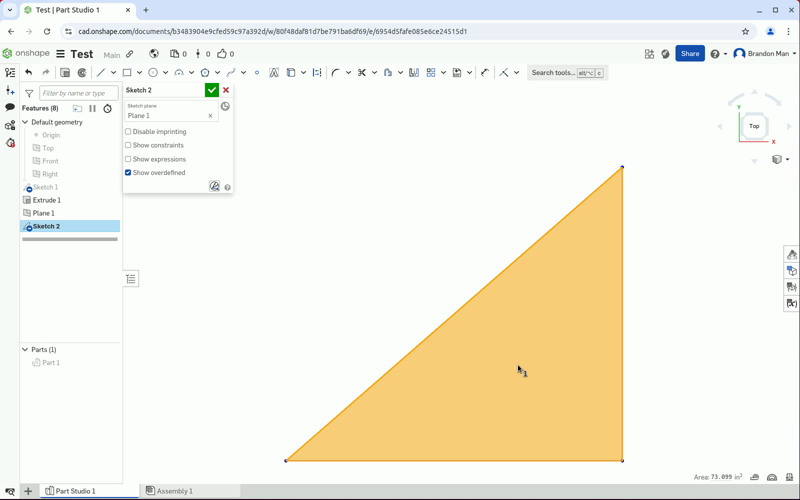
scroll(-6)
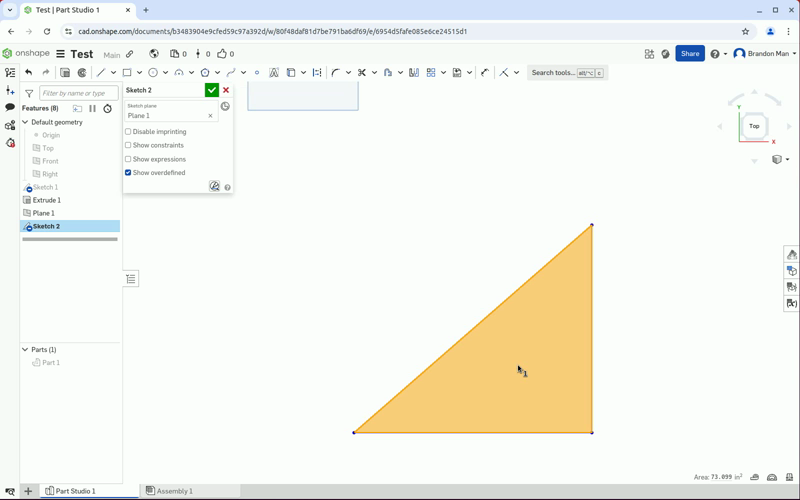
scroll(-6)
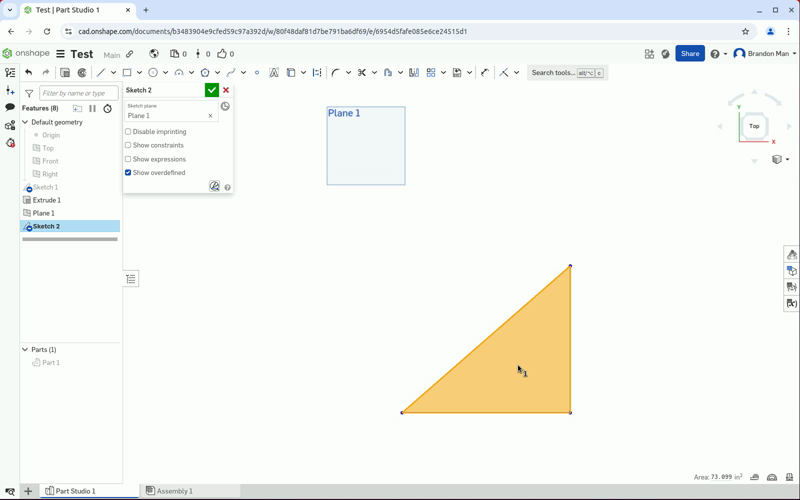
scroll(-6)
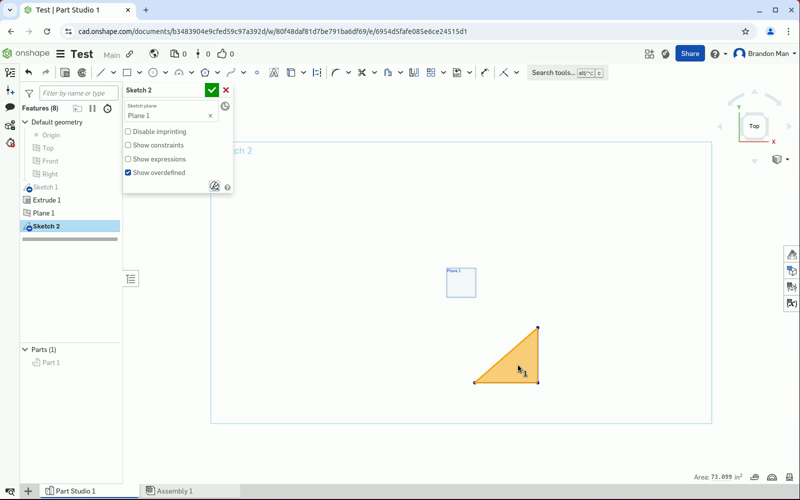
mouse_move(73, 352)
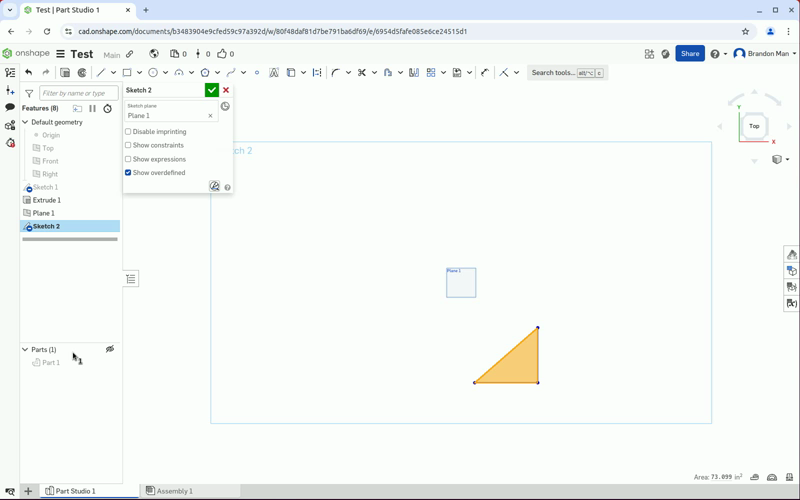
key(shift+y)
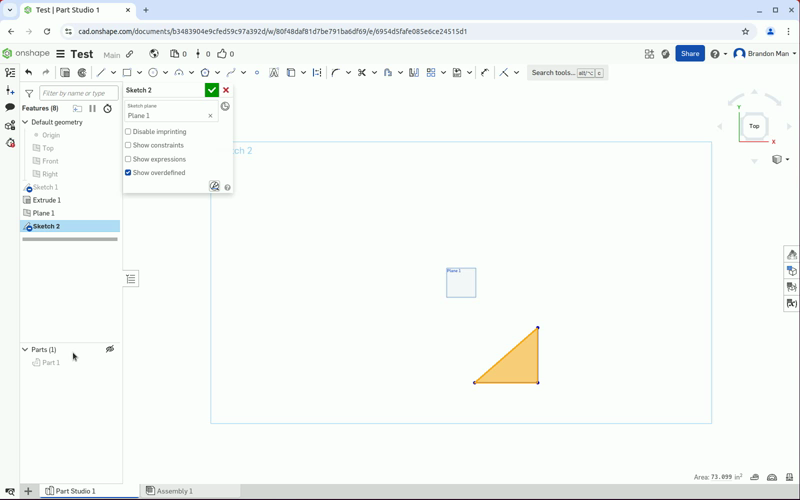
key(shift+e)
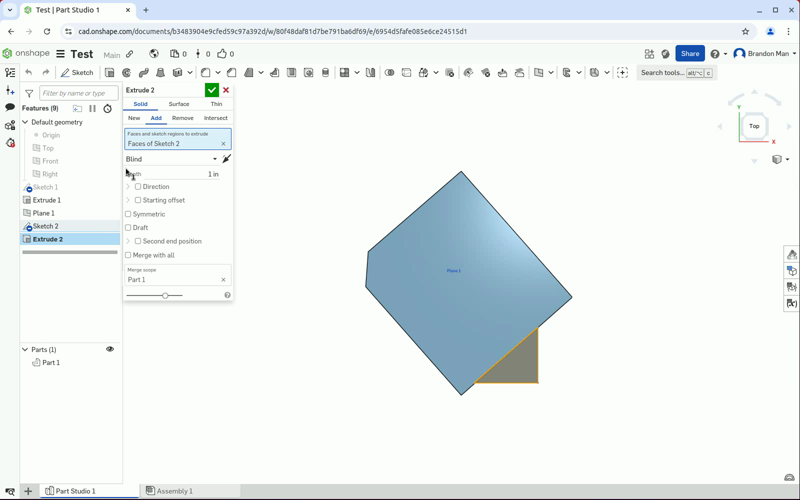
mouse_move(143, 106)
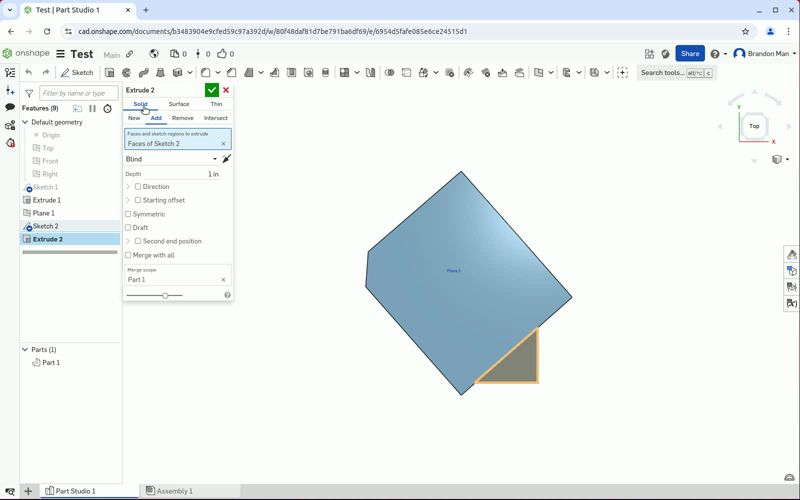
click(143, 106)
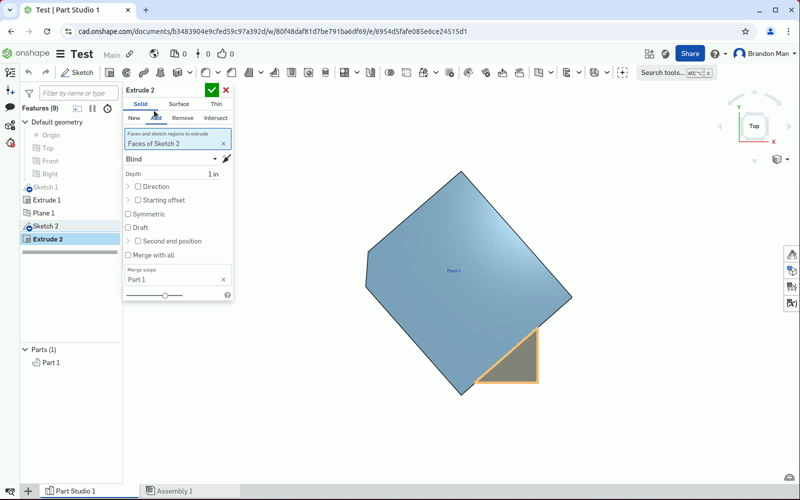
mouse_move(186, 120)
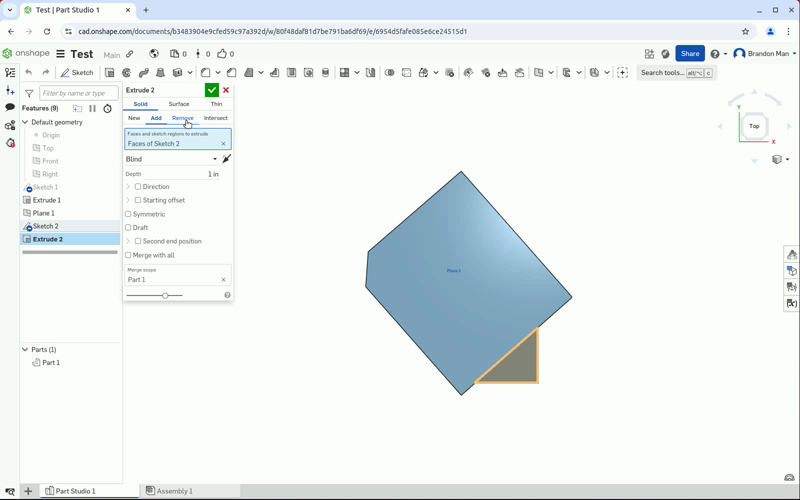
click(186, 120)
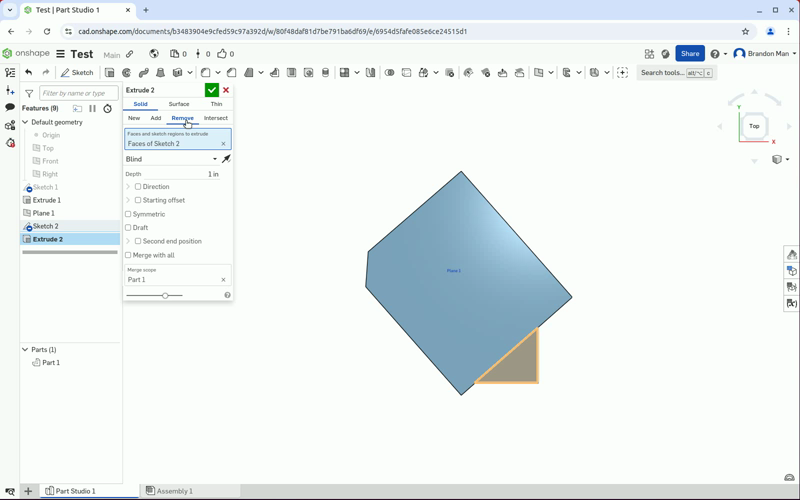
key(tab, 4)
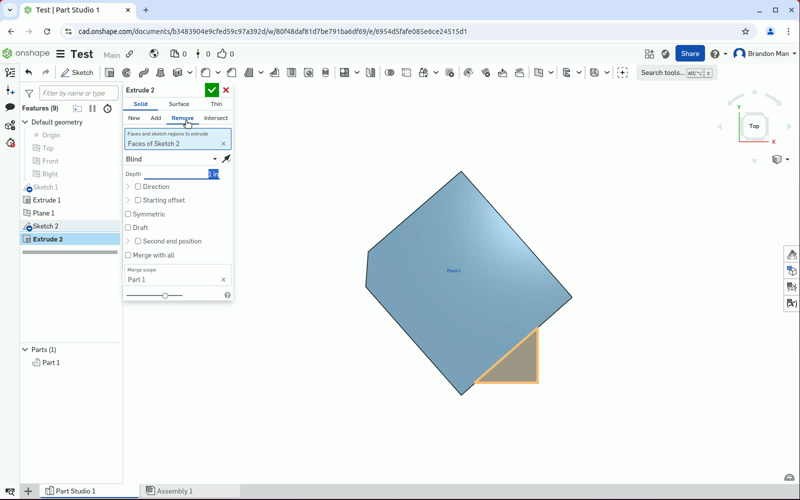
text(8.666)
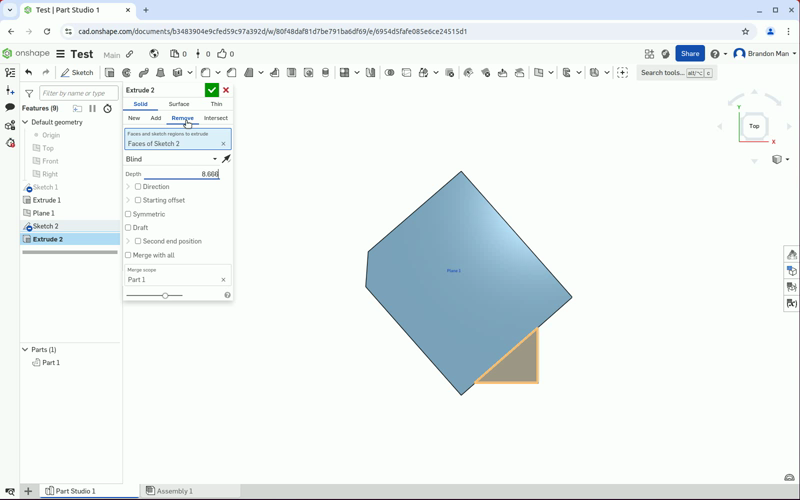
key(tab, 6)
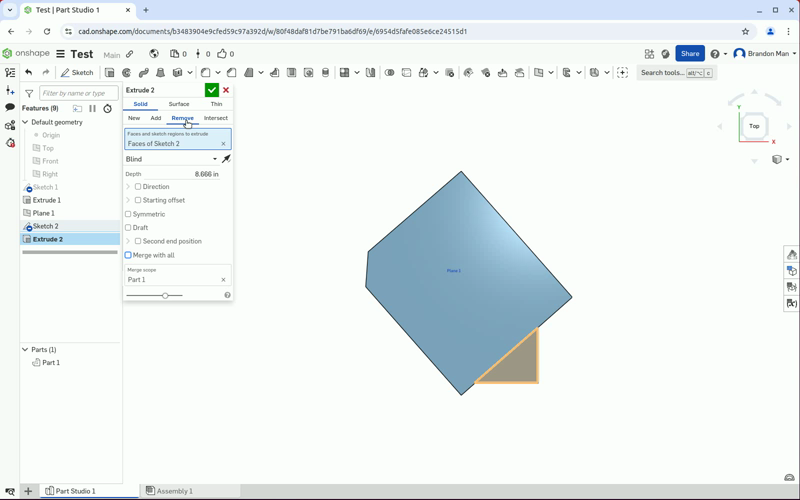
key(space)
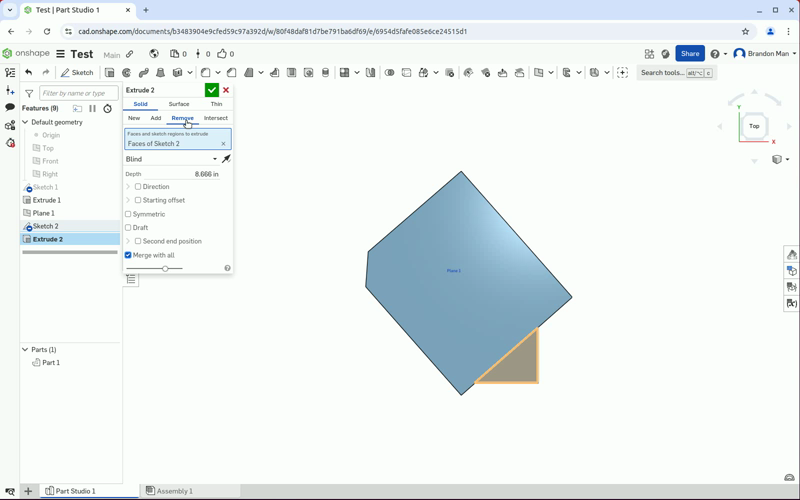
key(enter)
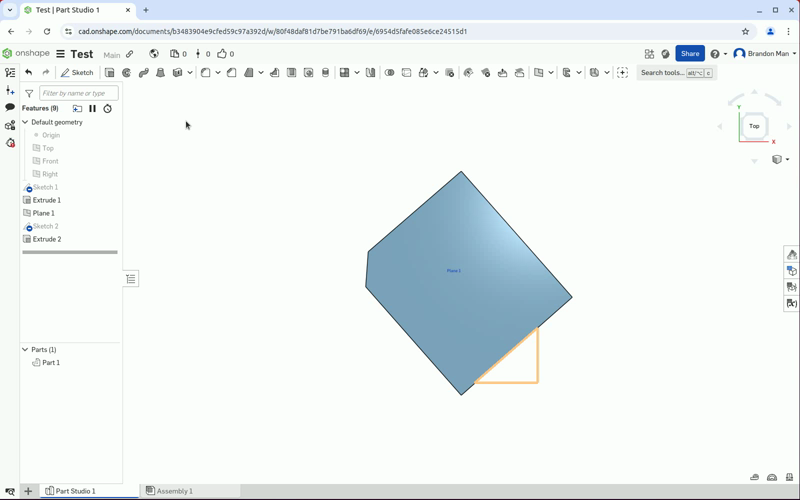
key(shift+h)
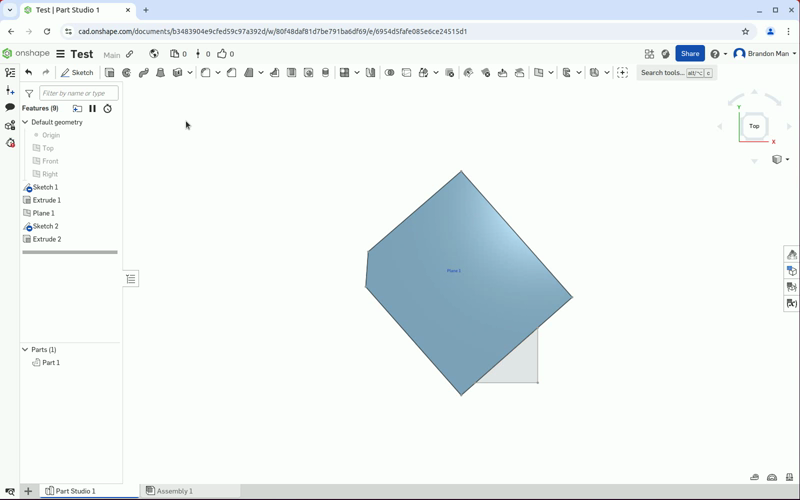
key(shift+h)
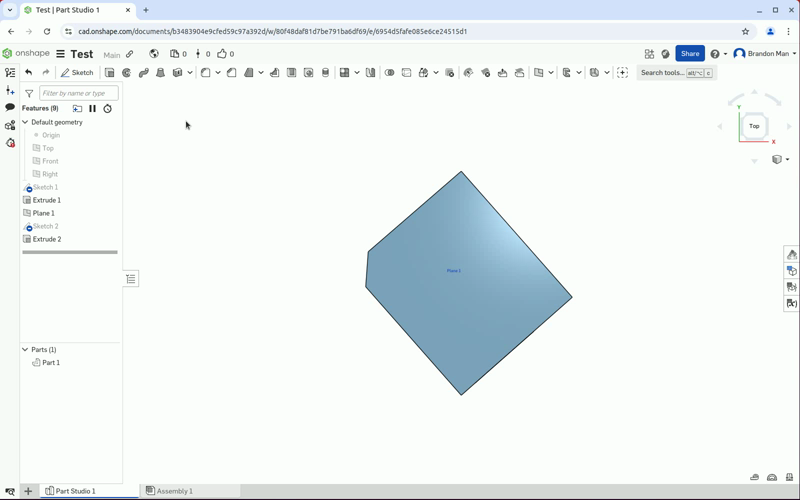
mouse_move(73, 189)
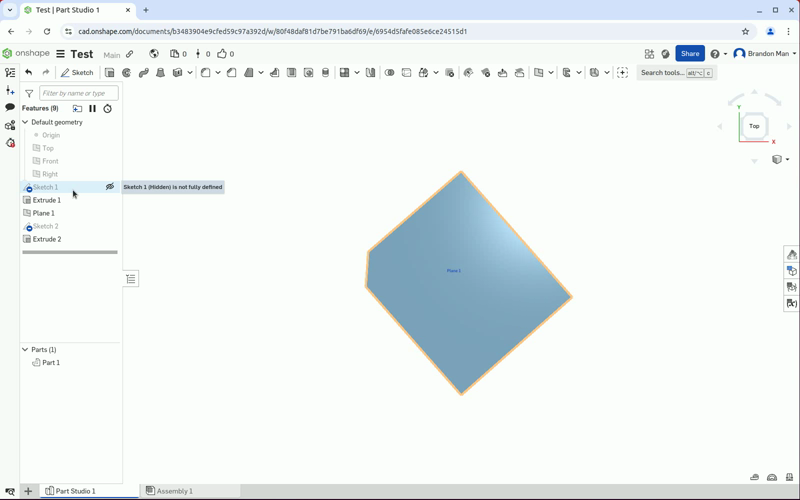
click(73, 189)
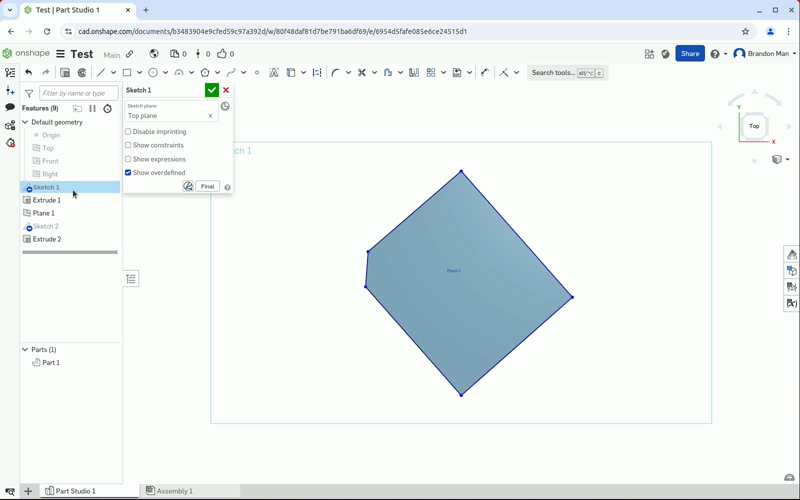
mouse_move(229, 92)
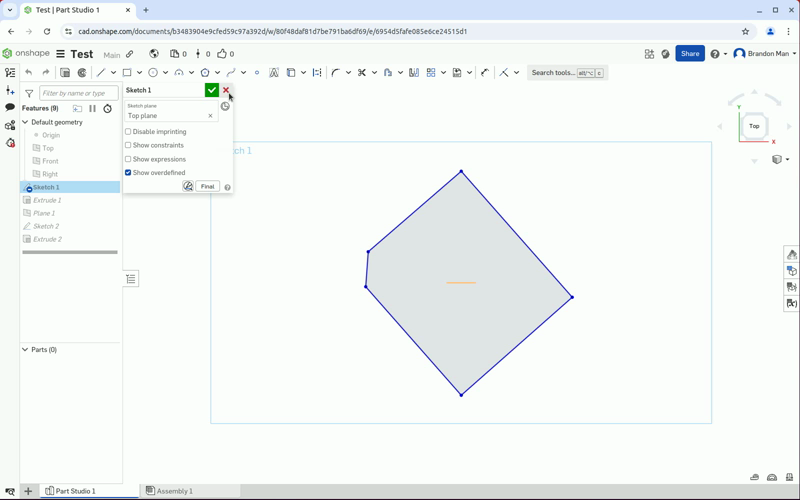
click(229, 92)
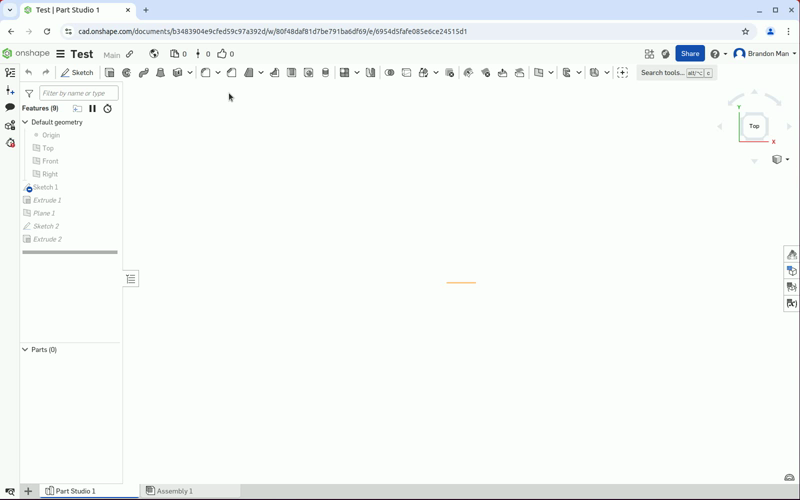
key(shift+s)
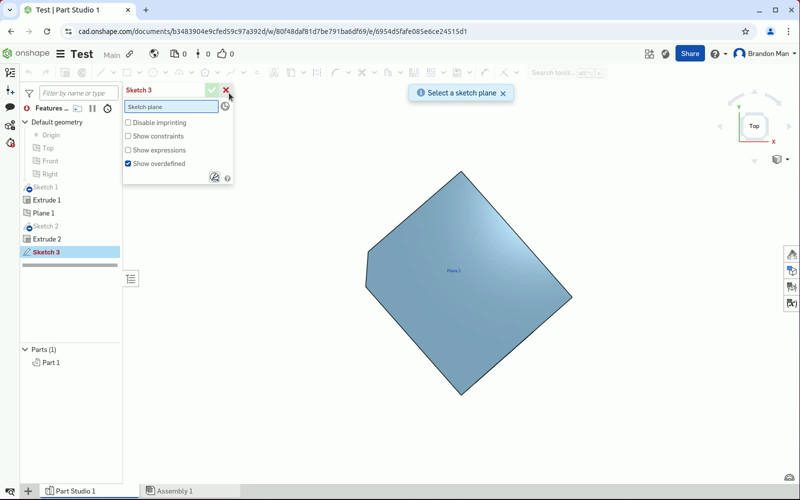
mouse_move(73, 215)
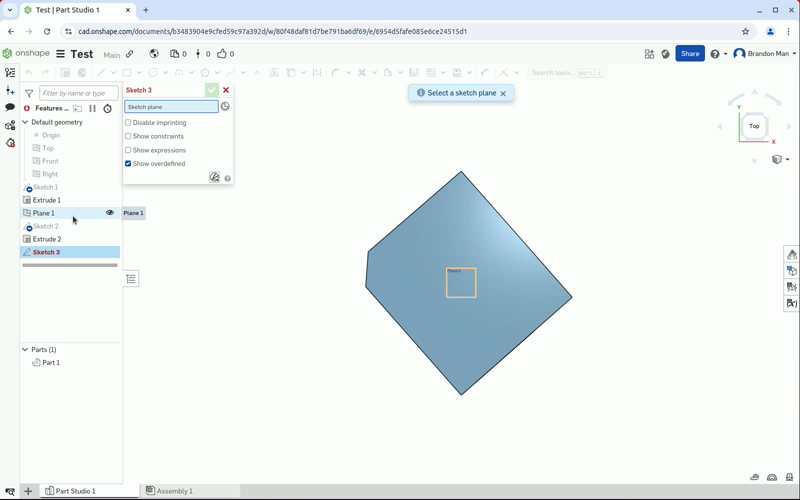
click(73, 215)
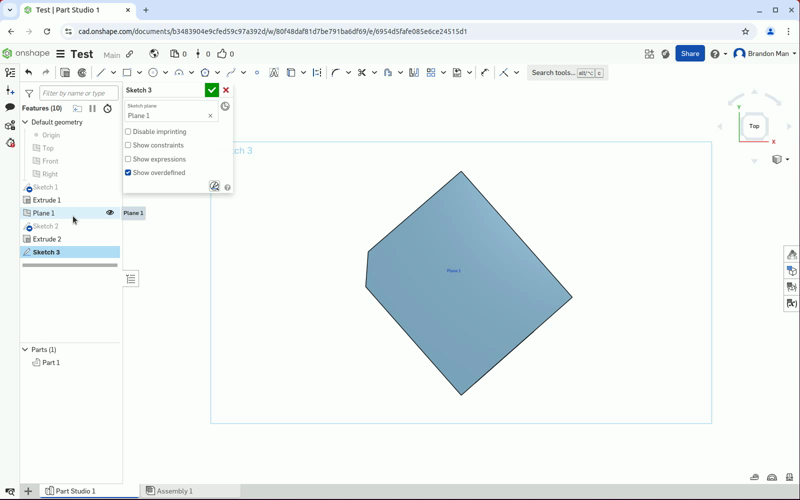
mouse_move(73, 352)
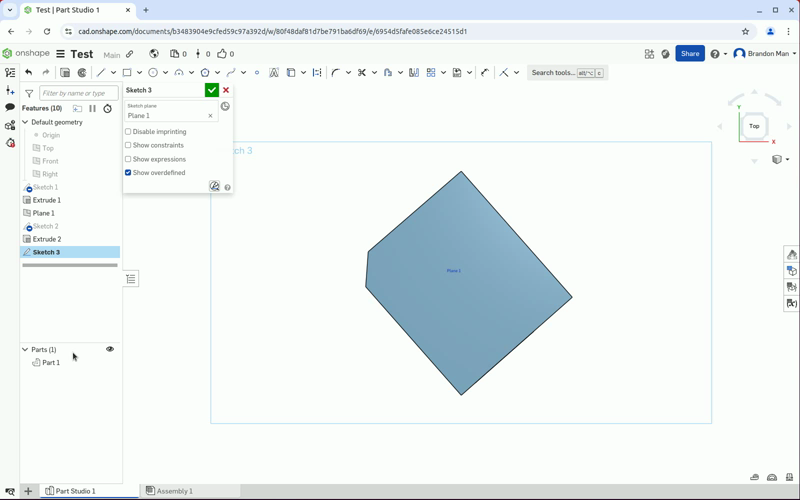
key(y)
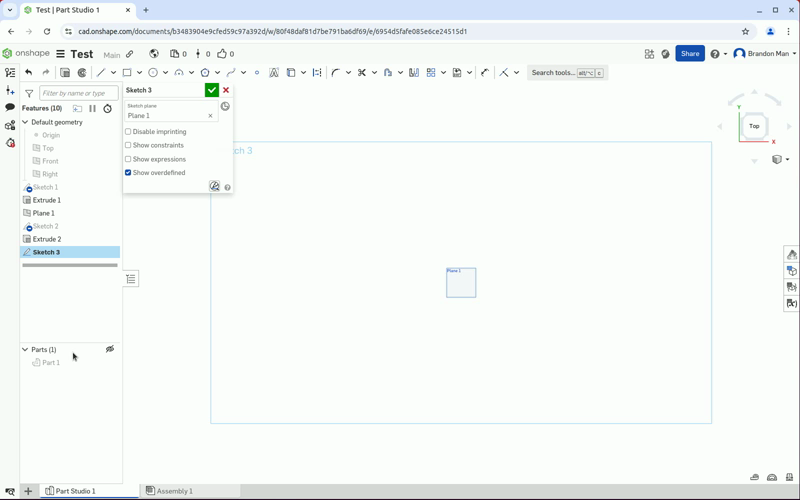
key(l)
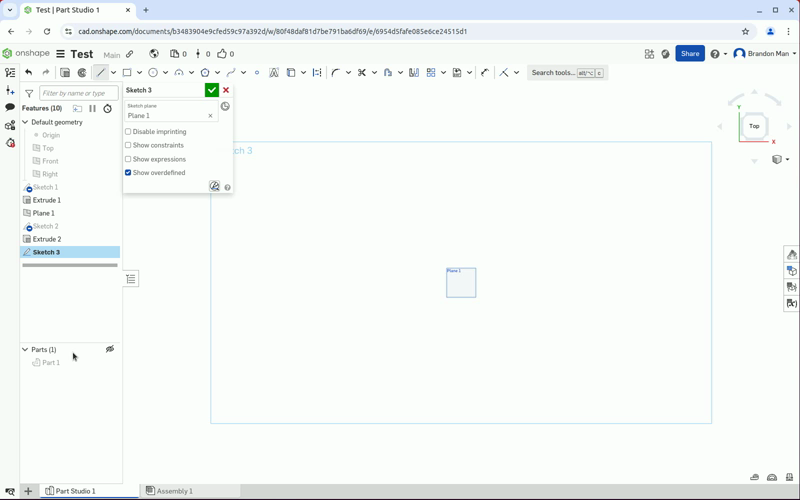
key_down(shift)
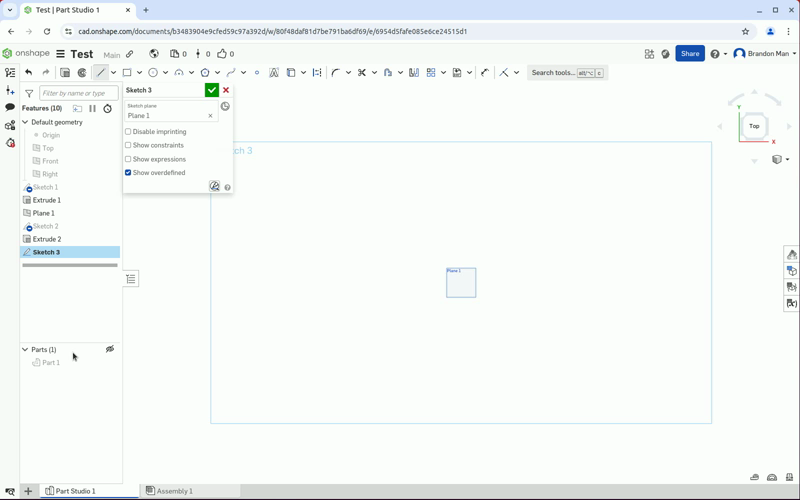
mouse_move(468, 382)
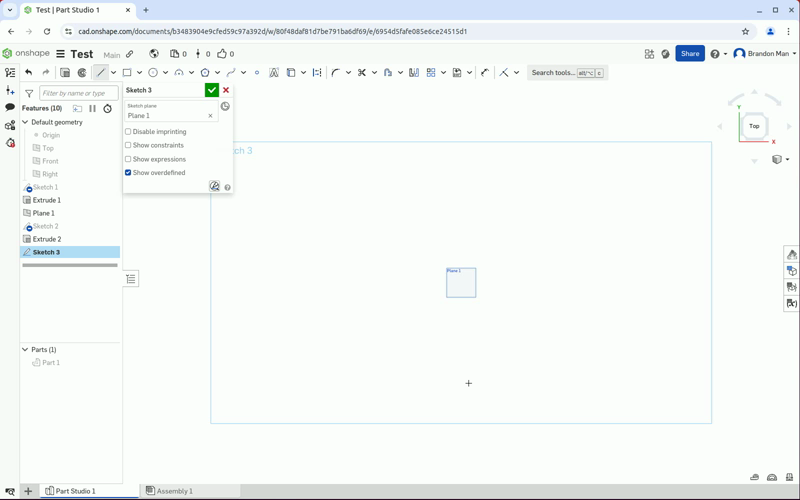
click(468, 382)
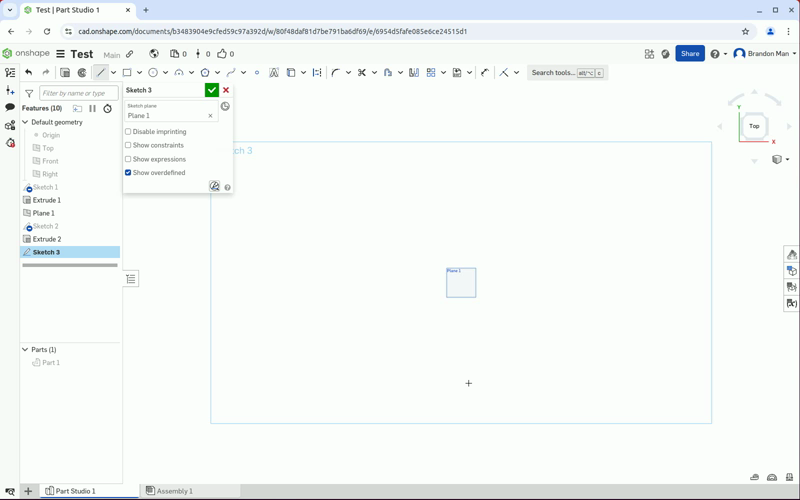
key_up(shift)
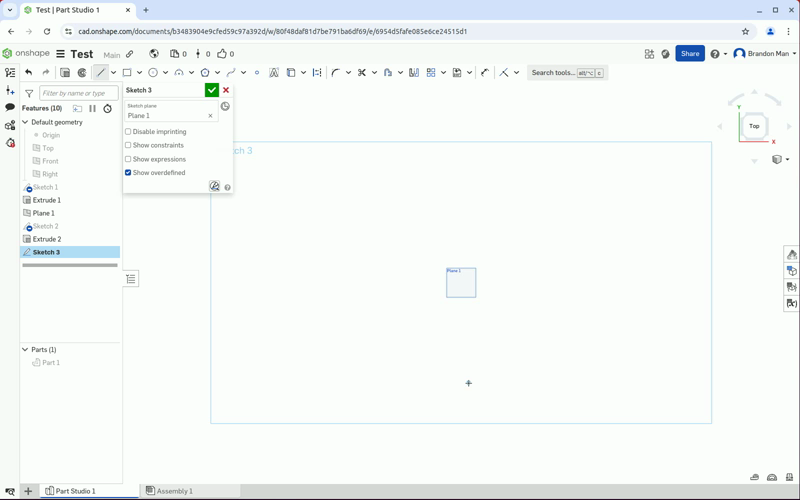
key_down(shift)
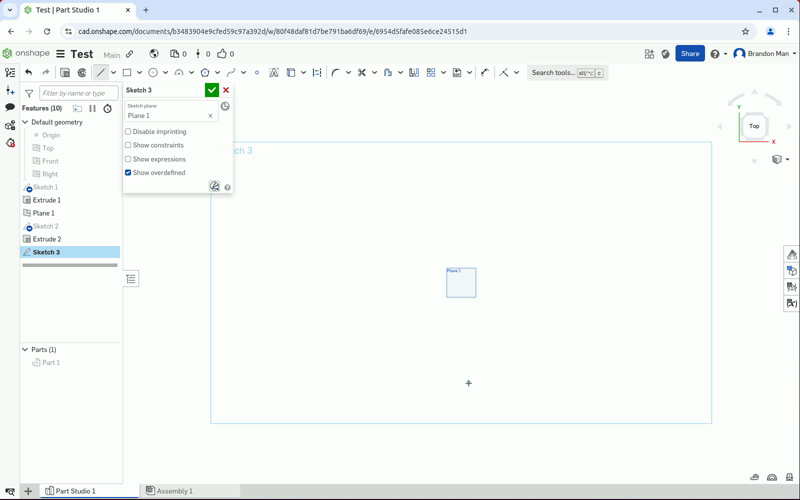
mouse_move(498, 382)
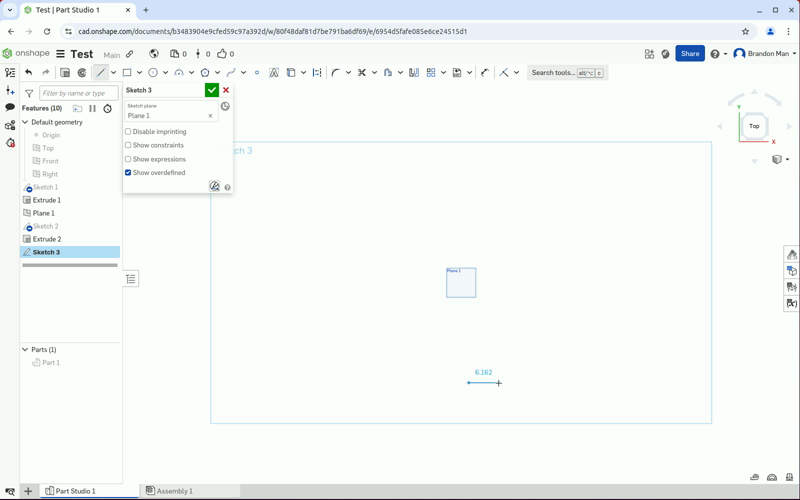
mouse_move(474, 382)
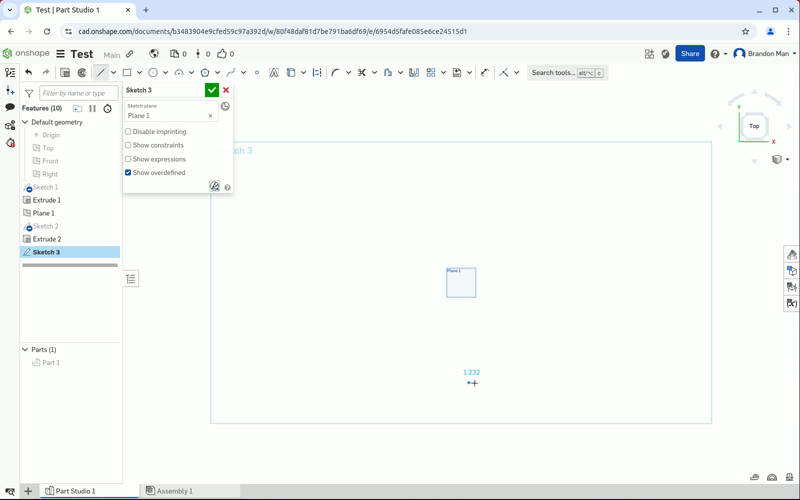
scroll(6)
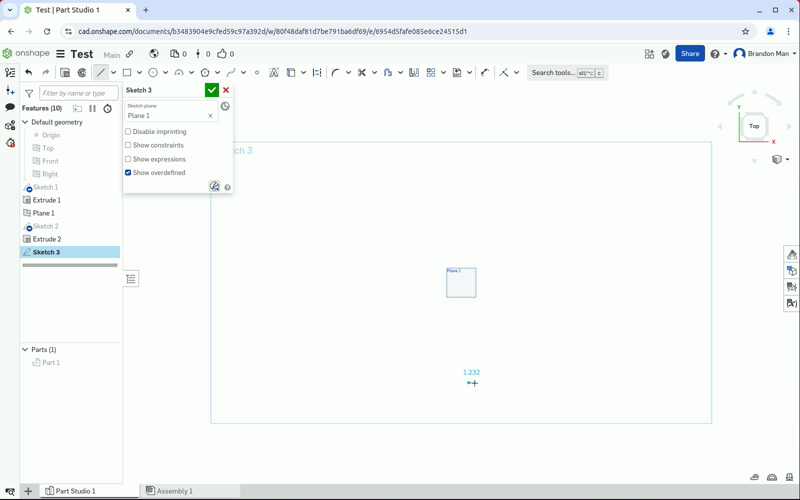
scroll(6)
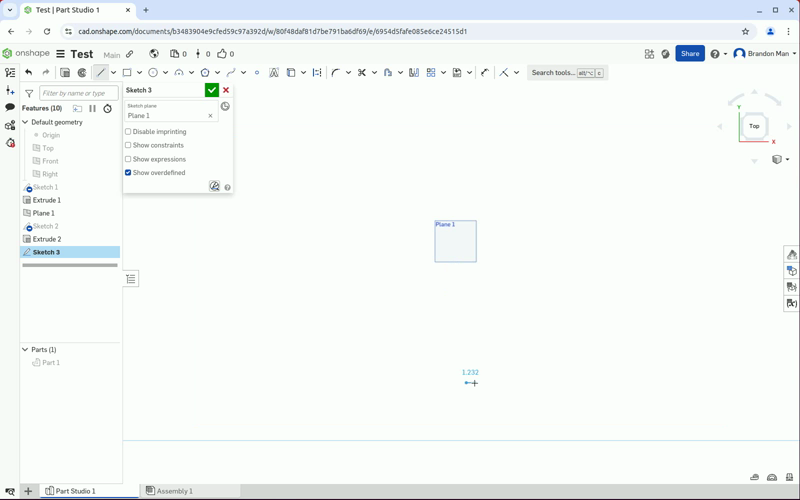
scroll(6)
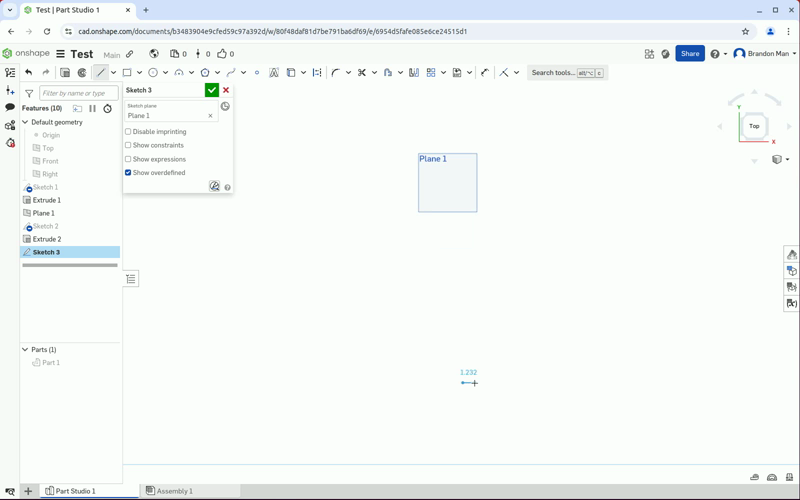
scroll(6)
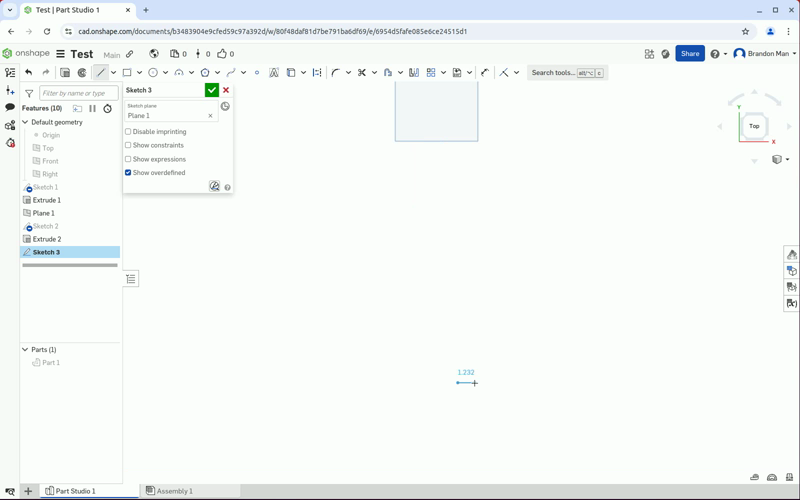
scroll(6)
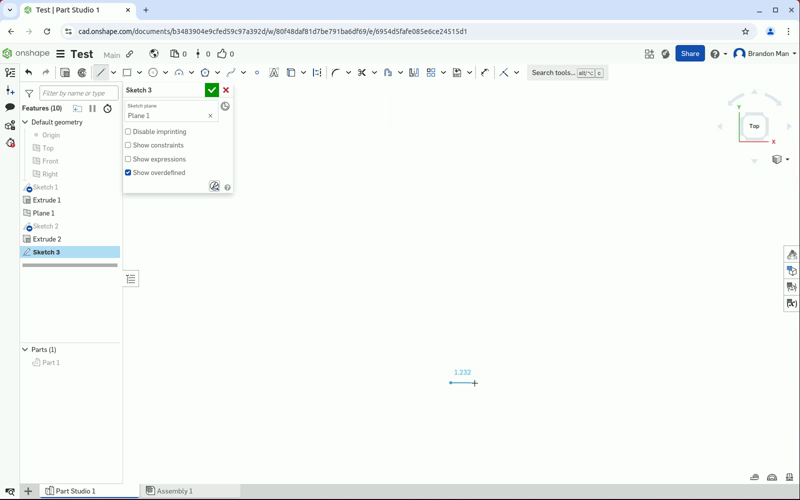
scroll(6)
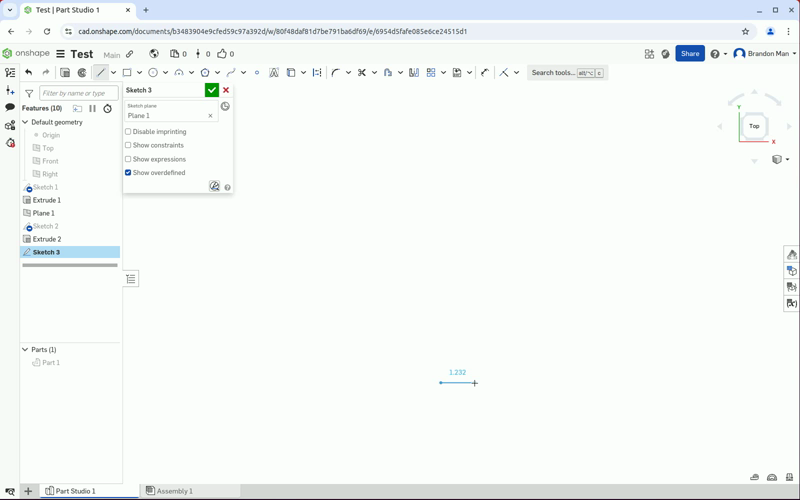
scroll(6)
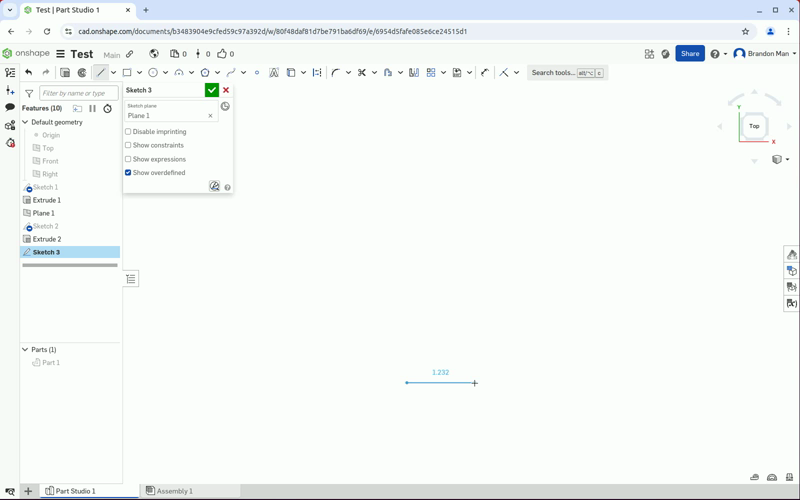
click(474, 382)
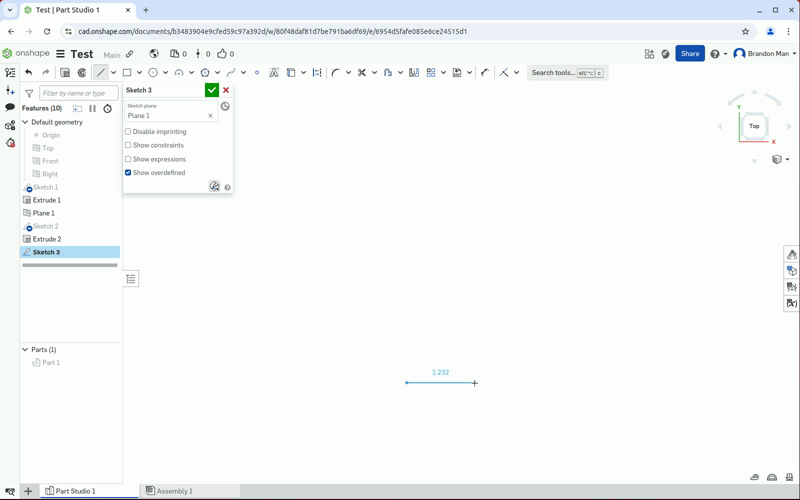
scroll(-6)
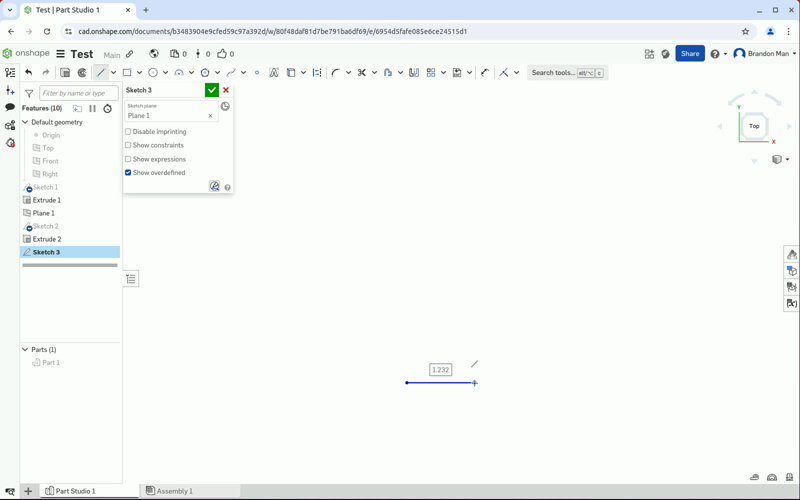
scroll(-6)
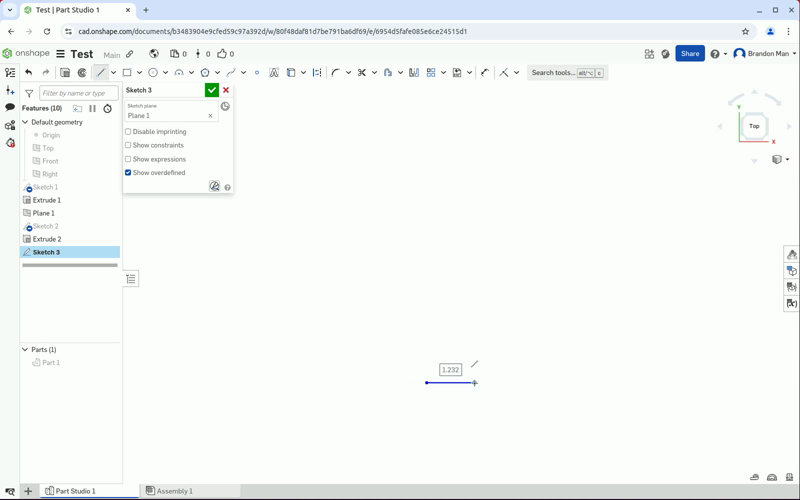
scroll(-6)
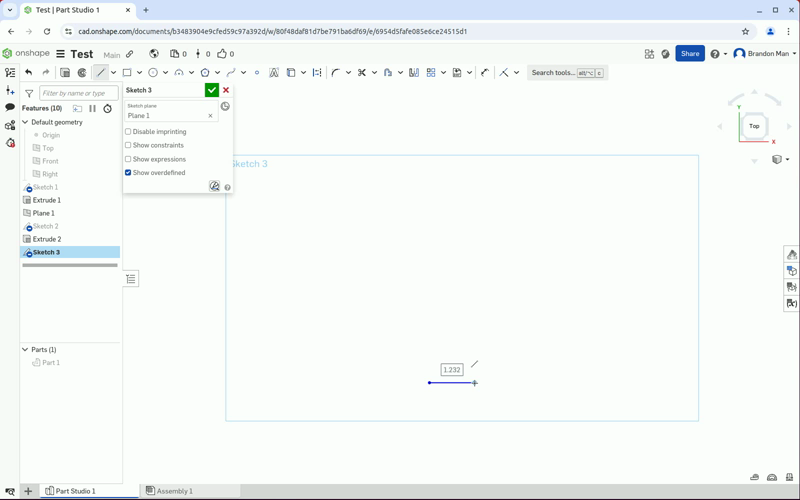
scroll(-6)
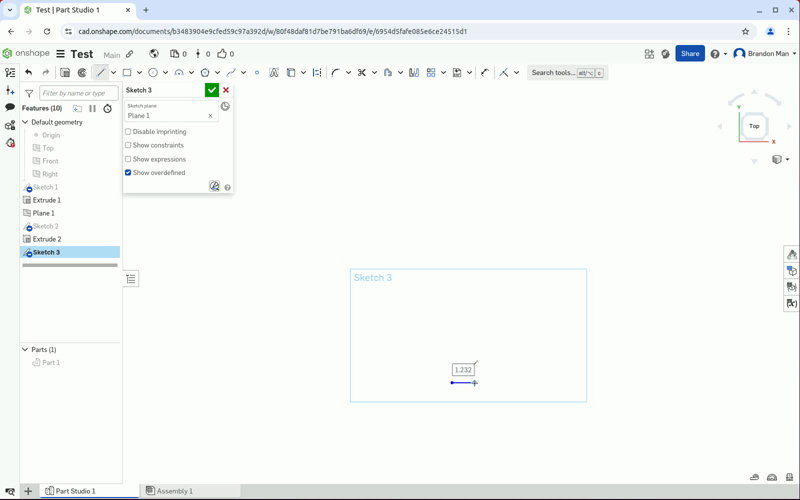
scroll(-6)
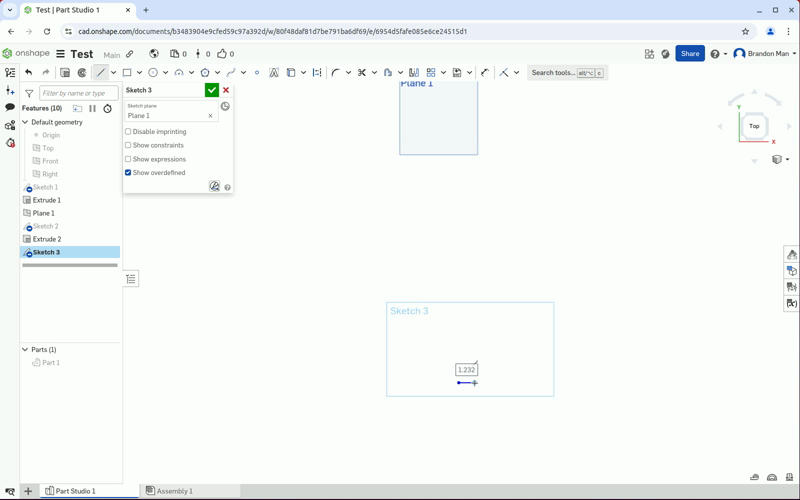
scroll(-6)
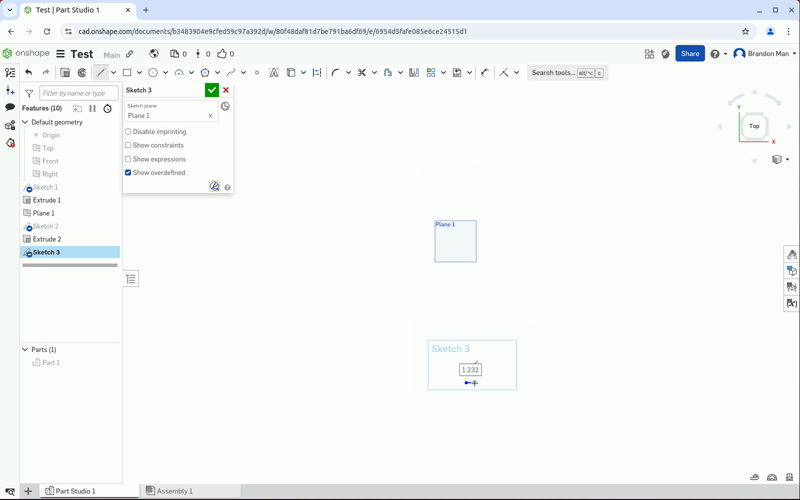
scroll(-6)
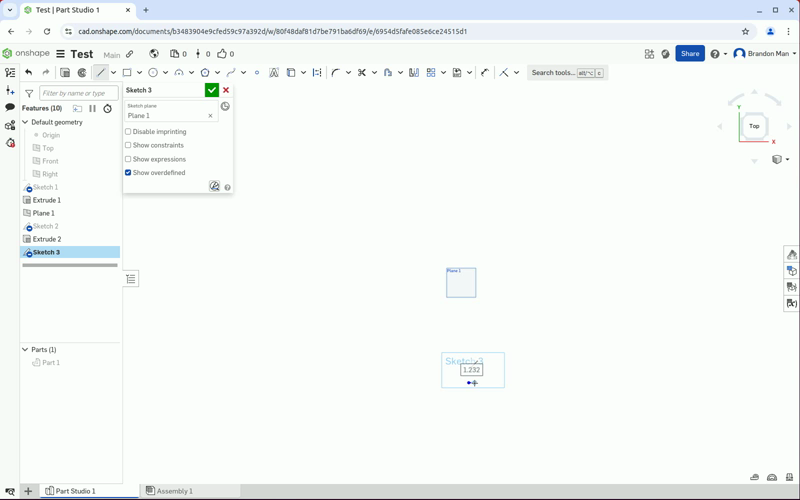
key_up(shift)
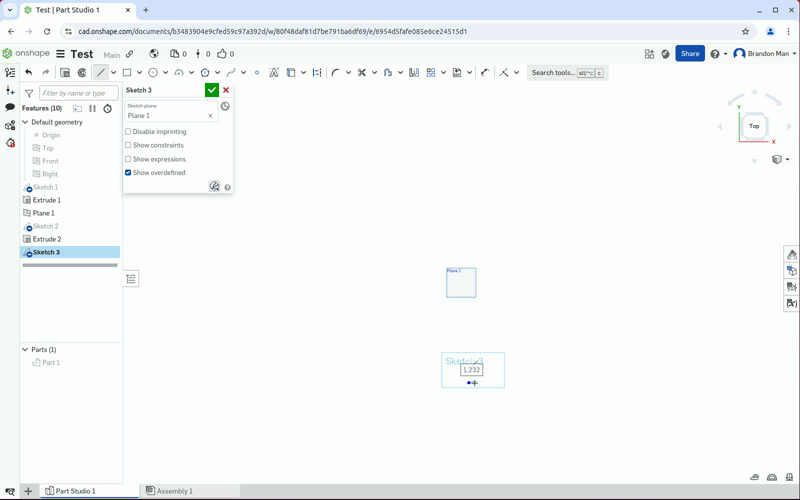
key_down(shift)
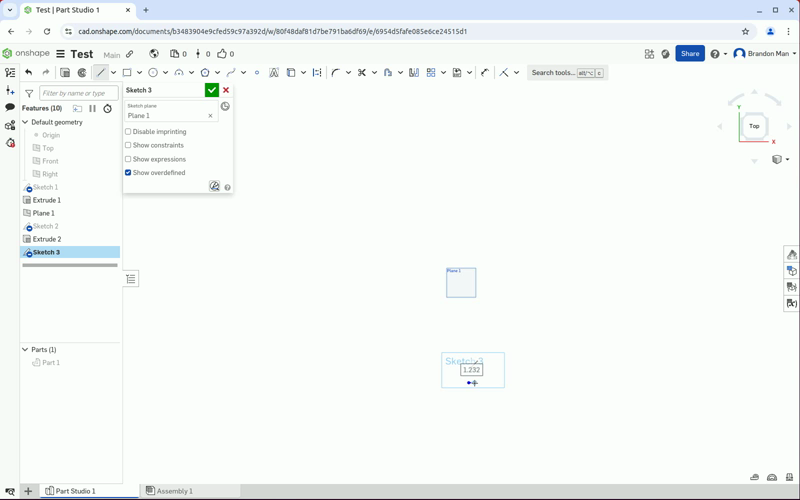
mouse_move(537, 328)
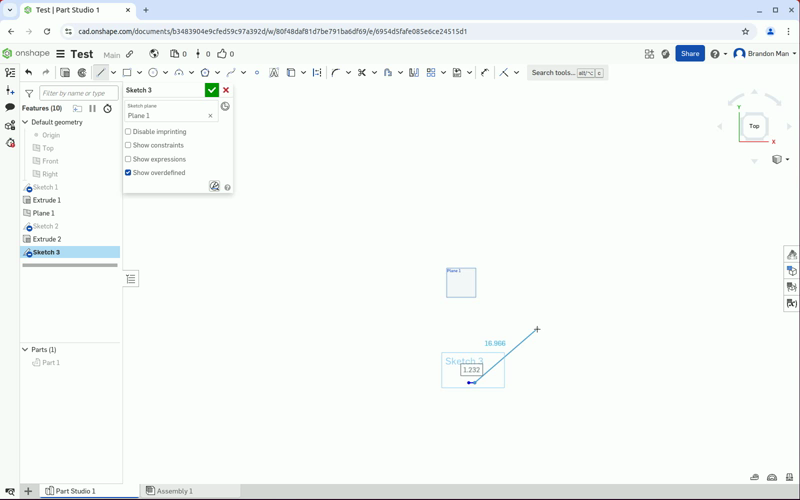
click(537, 328)
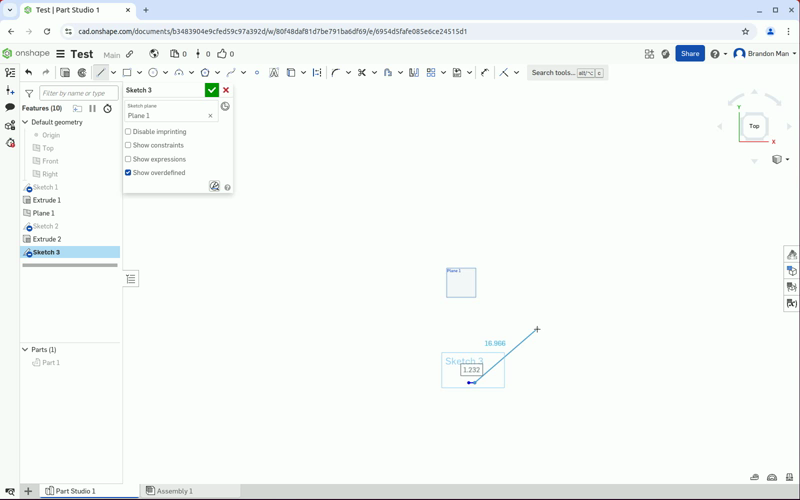
key_up(shift)
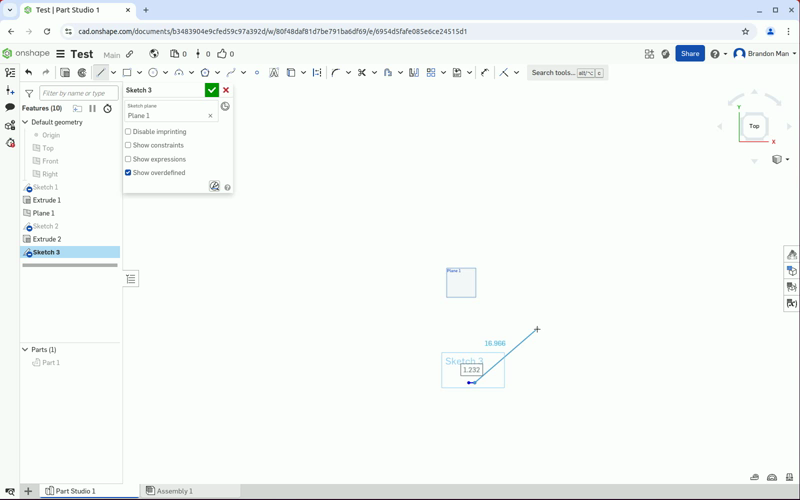
key_down(shift)
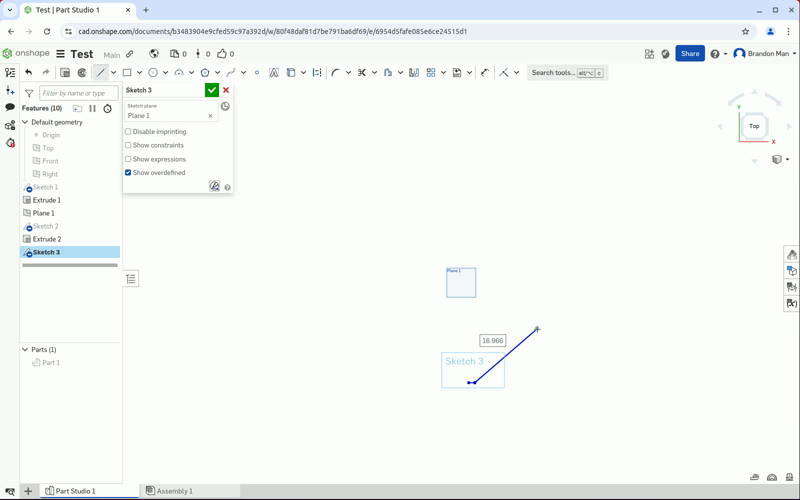
mouse_move(567, 328)
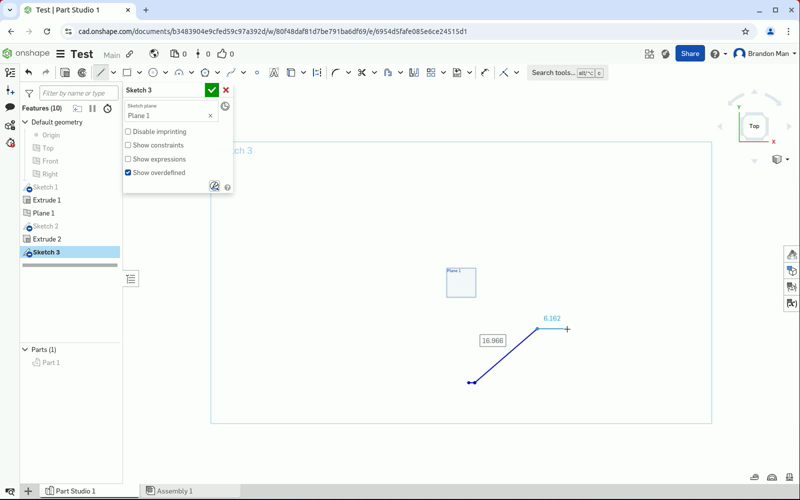
mouse_move(537, 301)
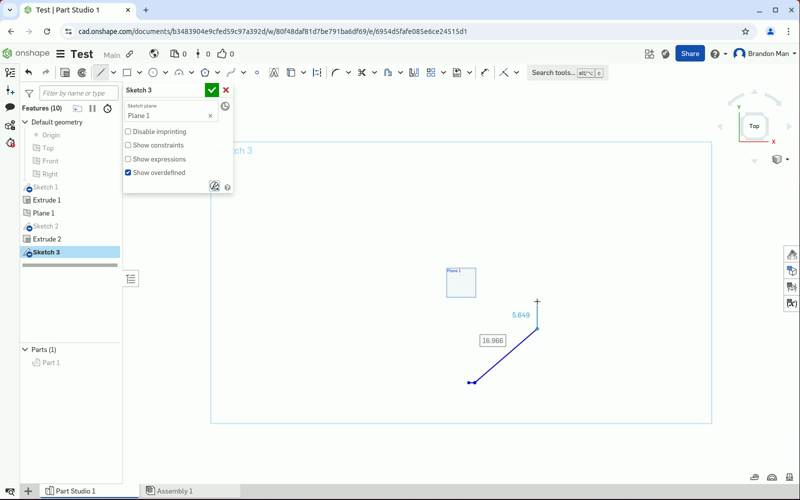
click(537, 301)
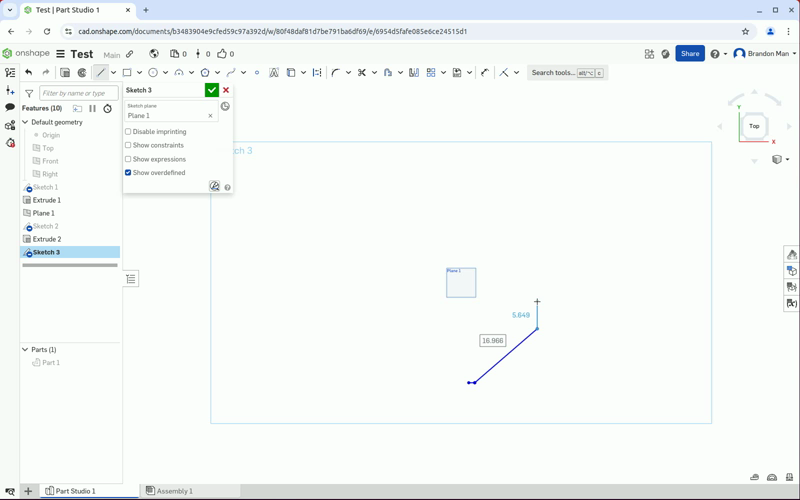
key_up(shift)
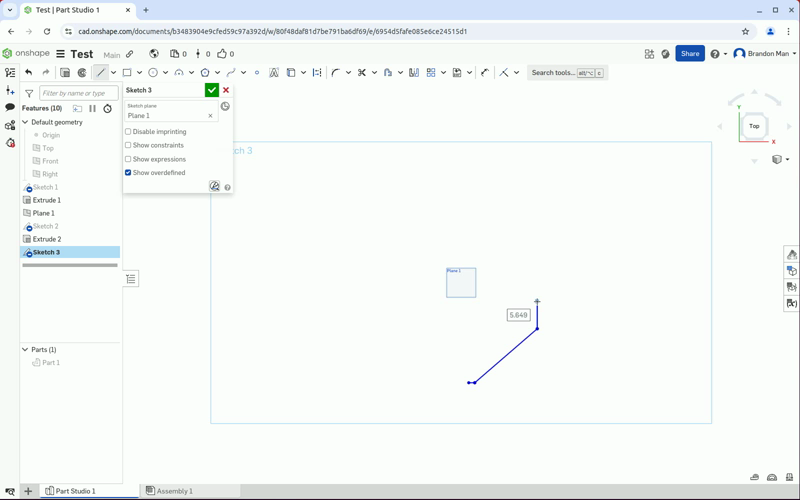
key_down(shift)
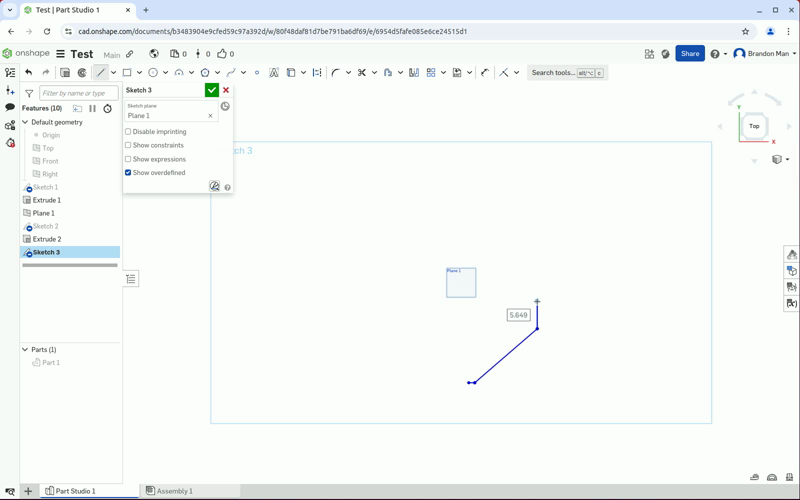
mouse_move(468, 301)
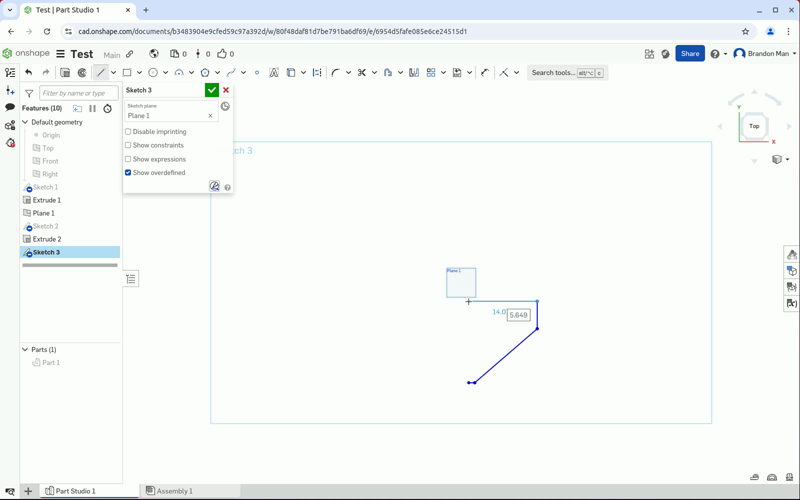
click(468, 301)
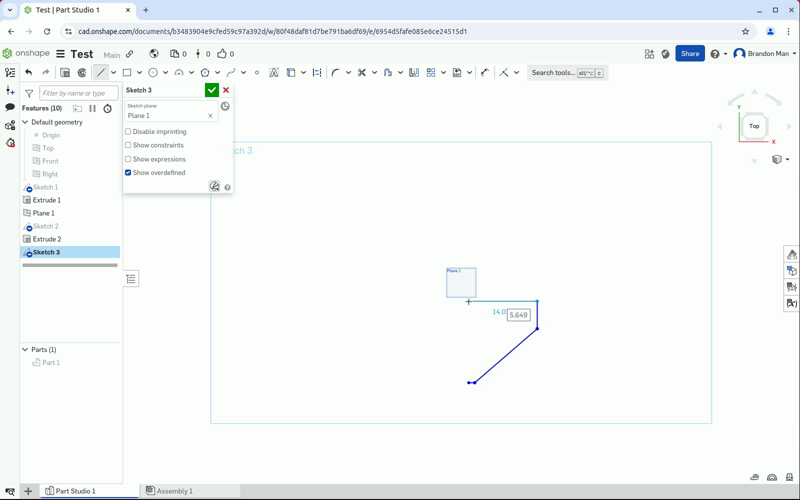
key_up(shift)
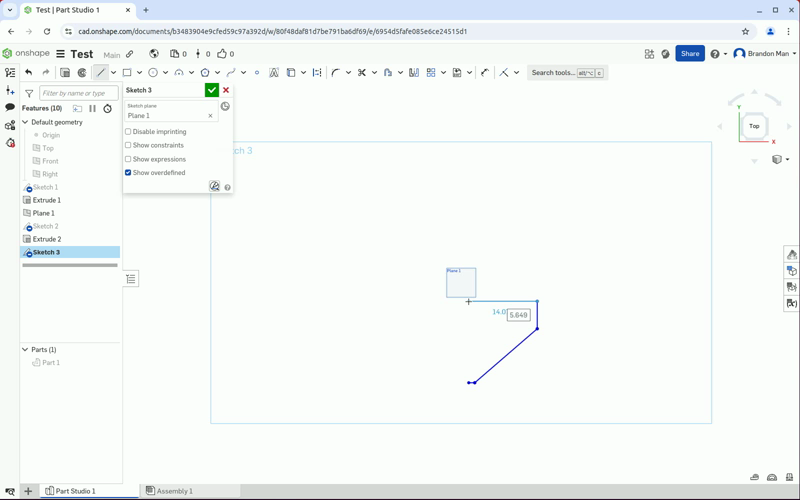
key_down(shift)
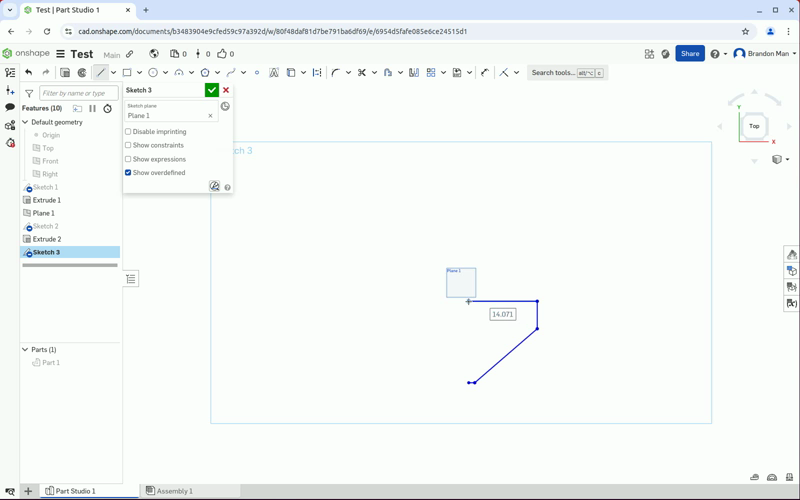
mouse_move(468, 382)
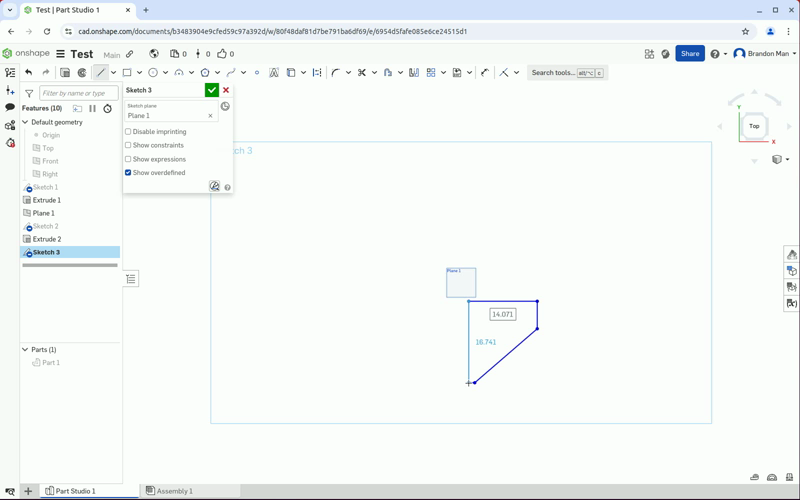
key_up(shift)
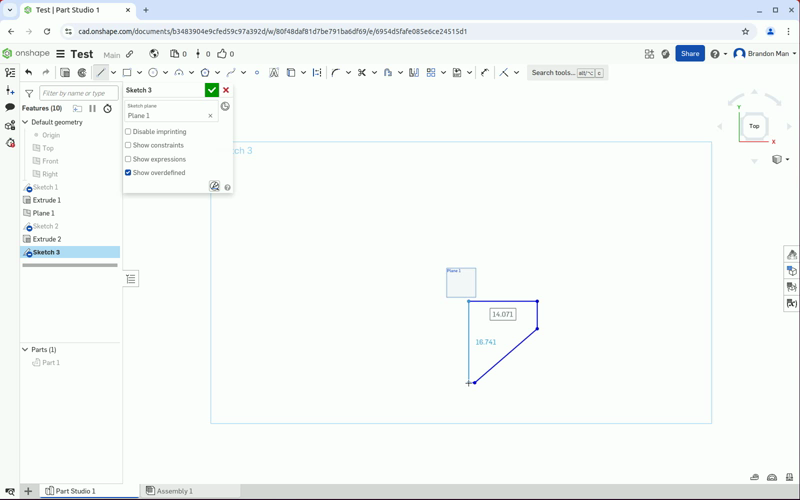
click(468, 382)
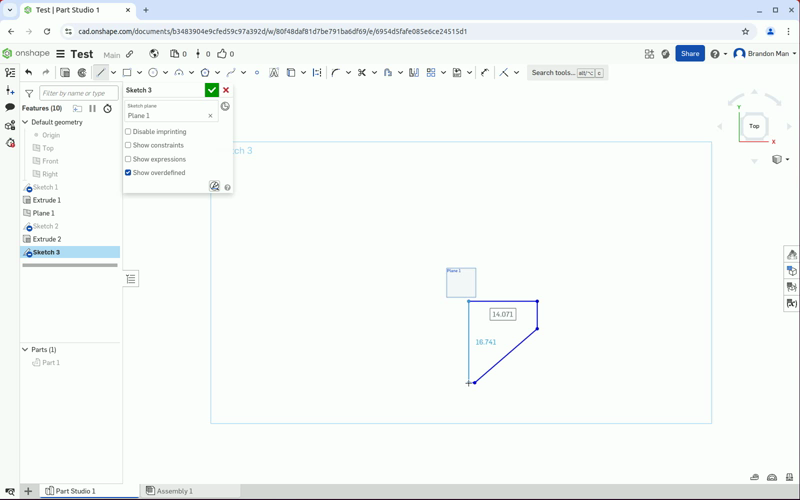
key(esc)
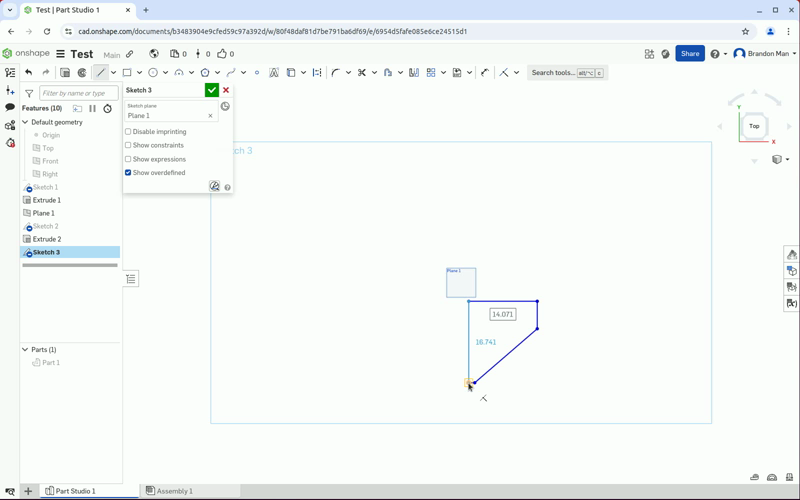
mouse_move(493, 313)
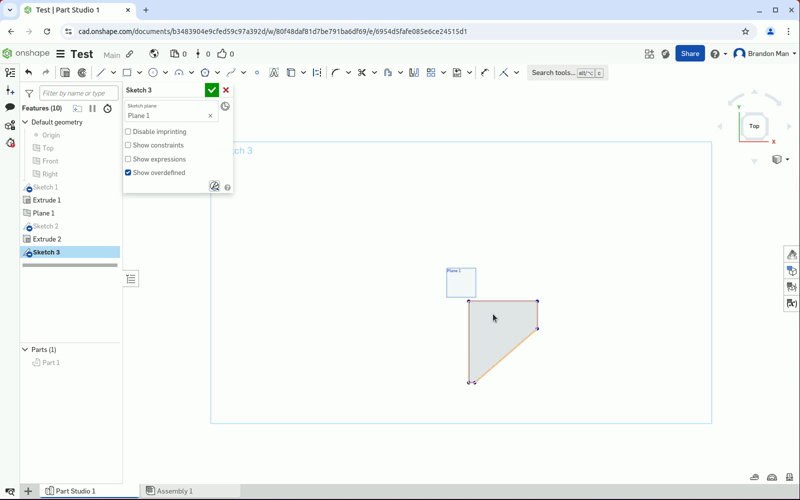
click(493, 313)
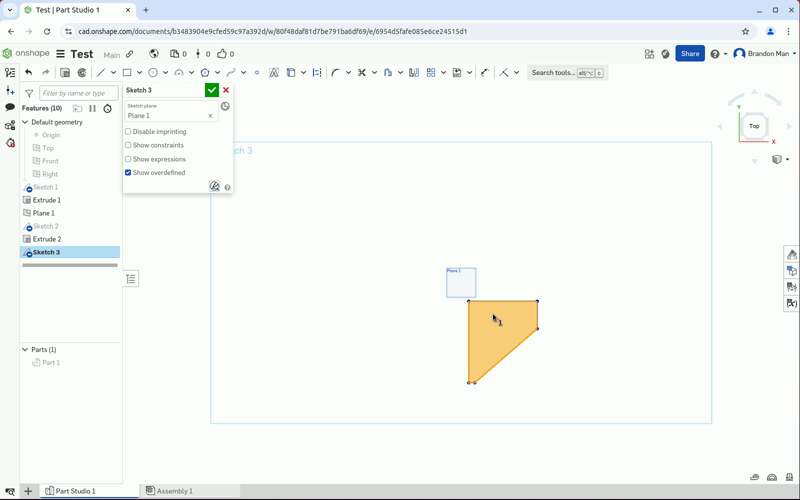
mouse_move(73, 352)
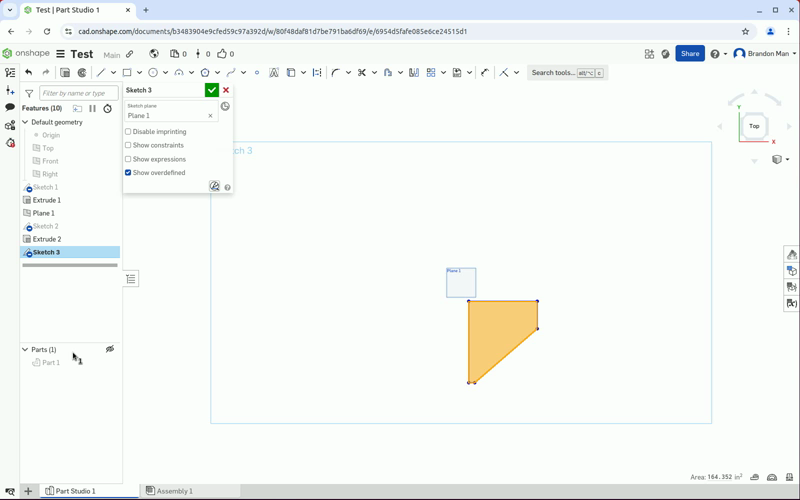
key(shift+y)
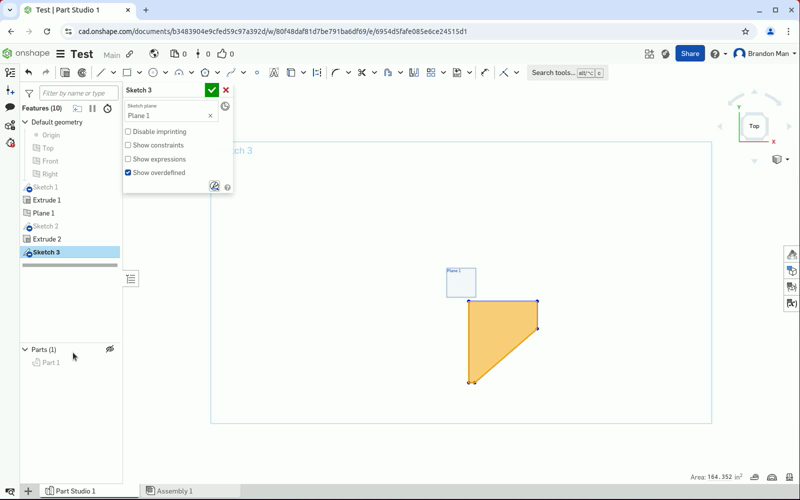
key(shift+e)
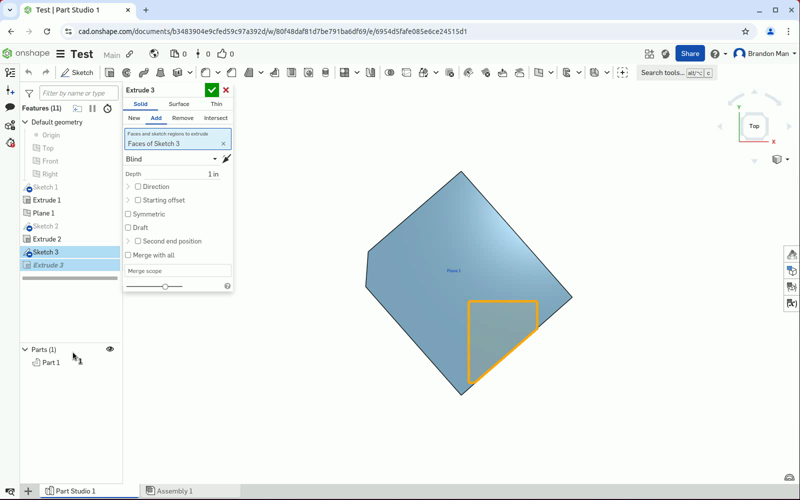
mouse_move(143, 106)
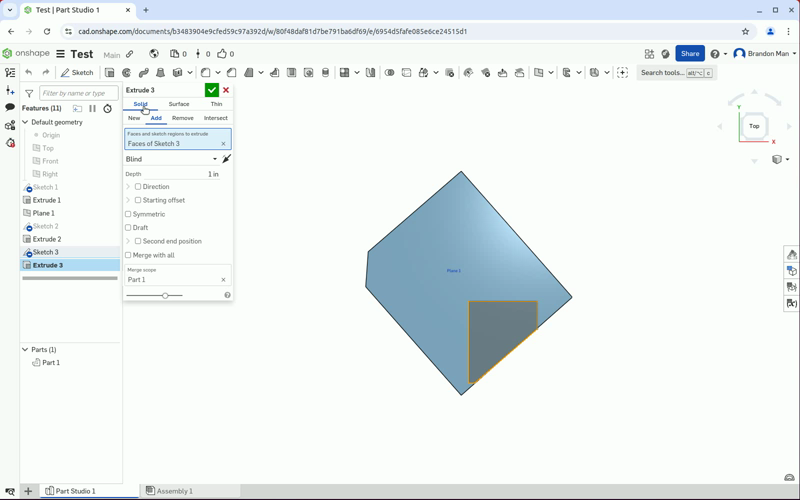
click(143, 106)
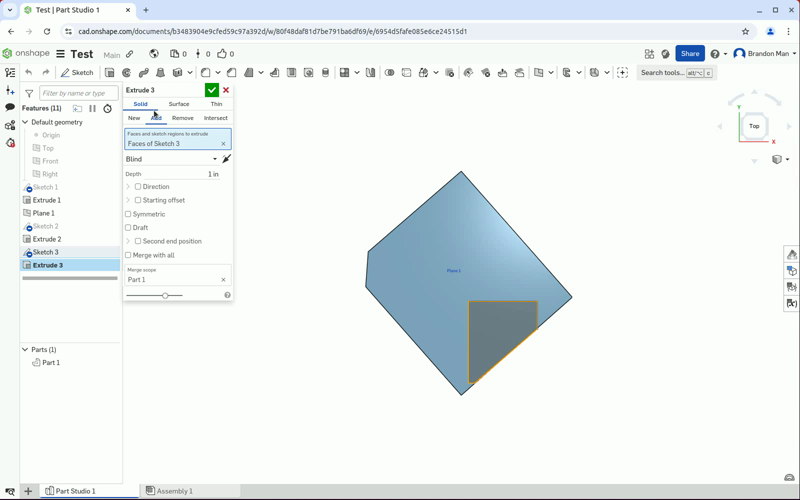
mouse_move(186, 120)
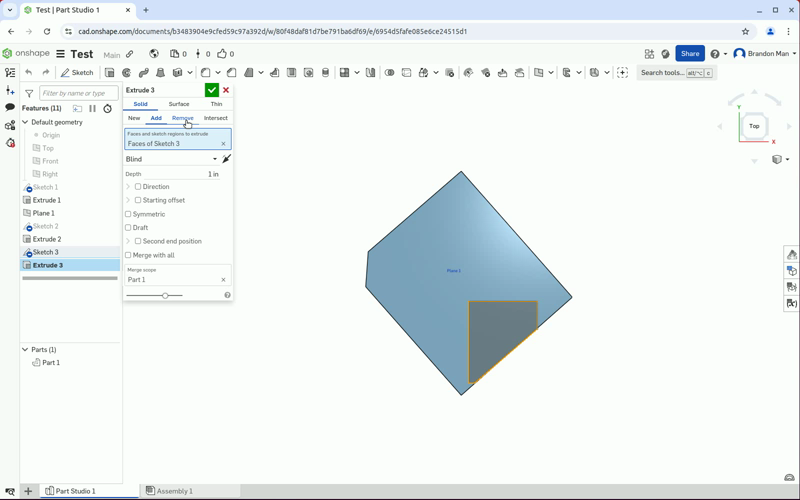
click(186, 120)
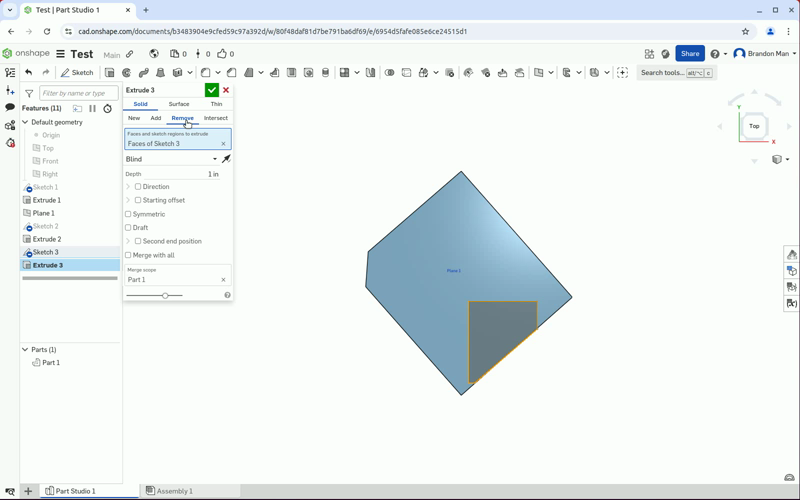
key(tab, 4)
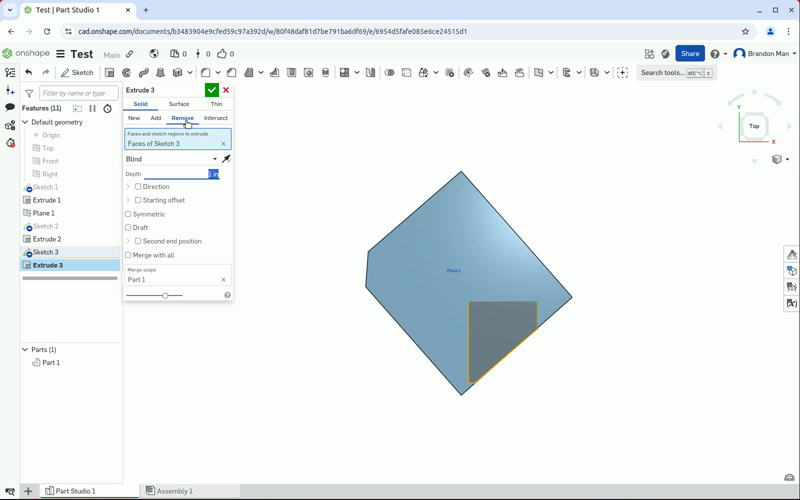
text(8.666)
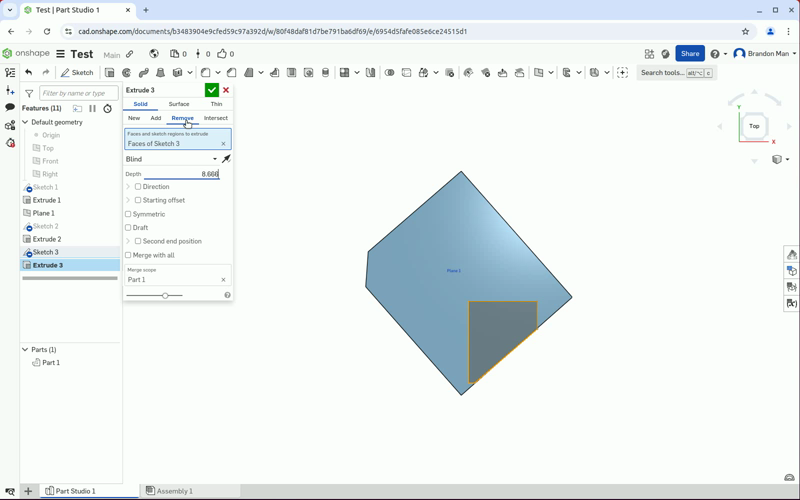
key(tab, 6)
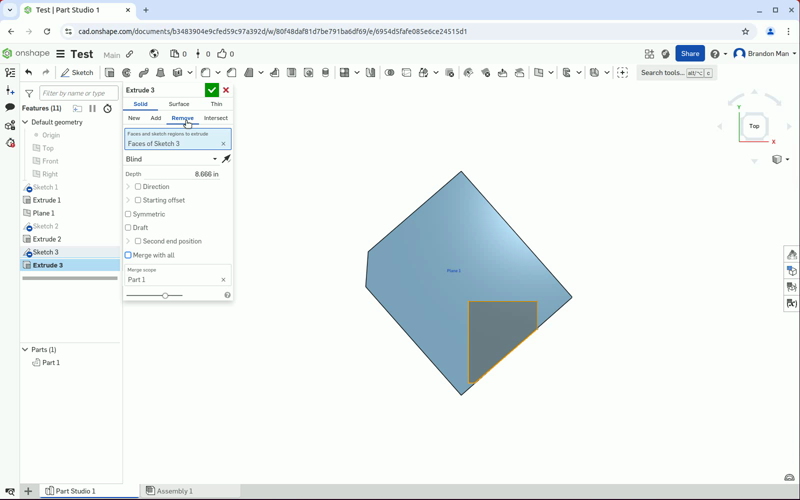
key(space)
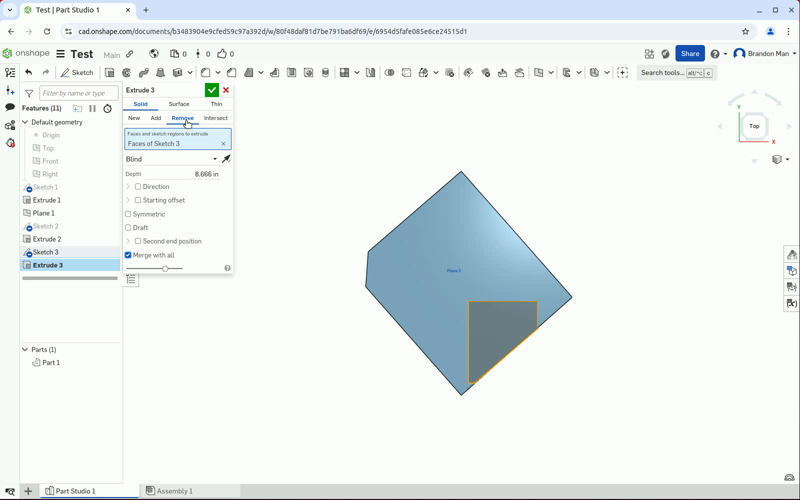
key(enter)
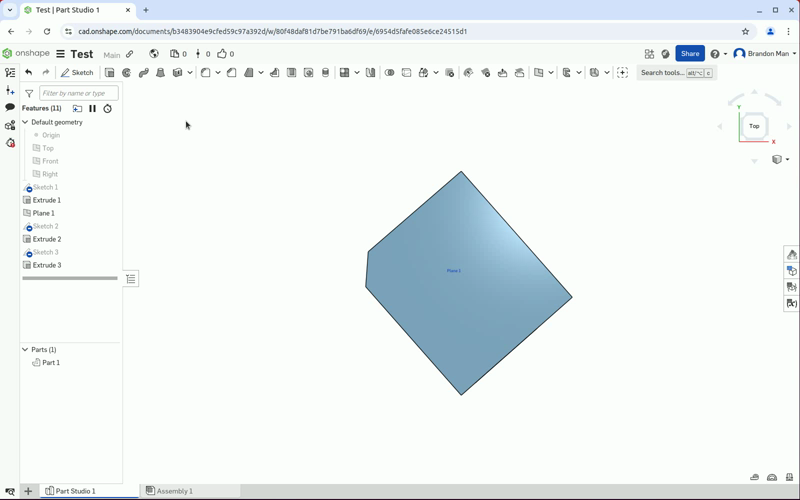
key(shift+h)
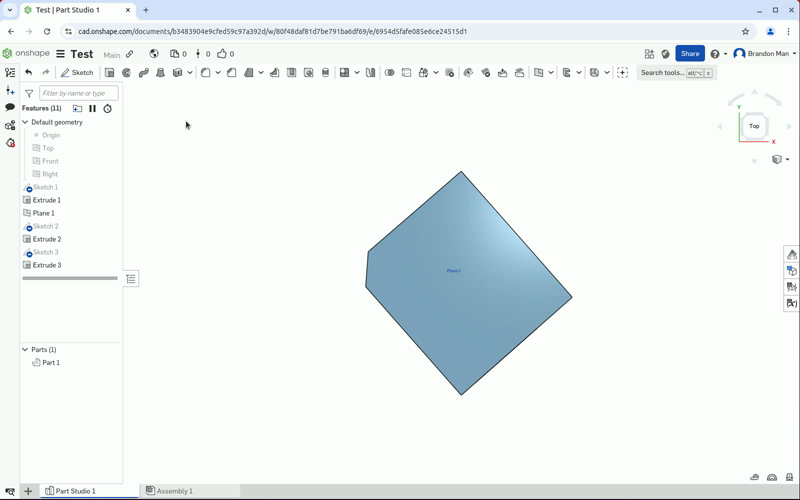
key(shift+h)
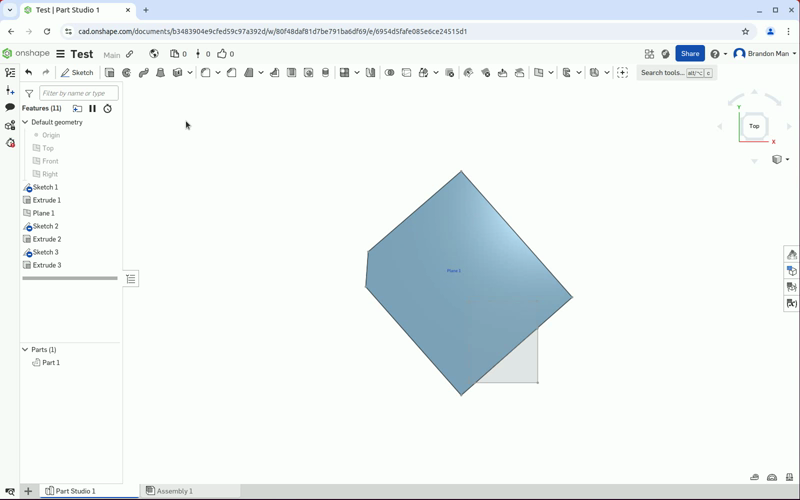
key(shift+7)
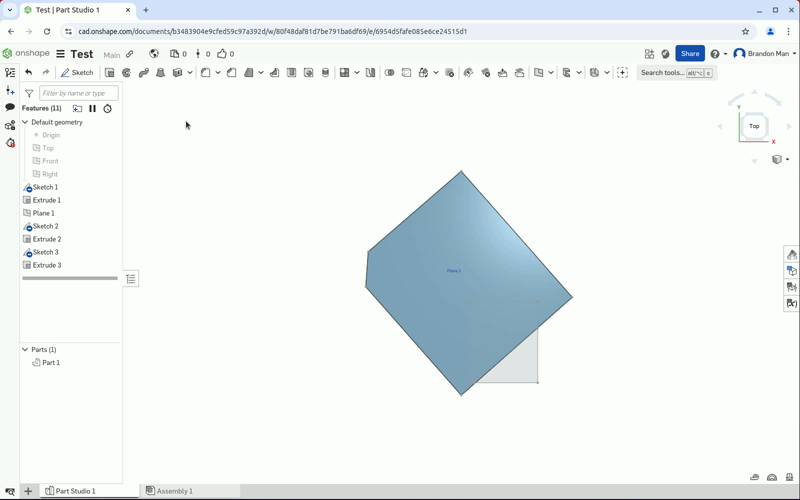
key(up, 3)
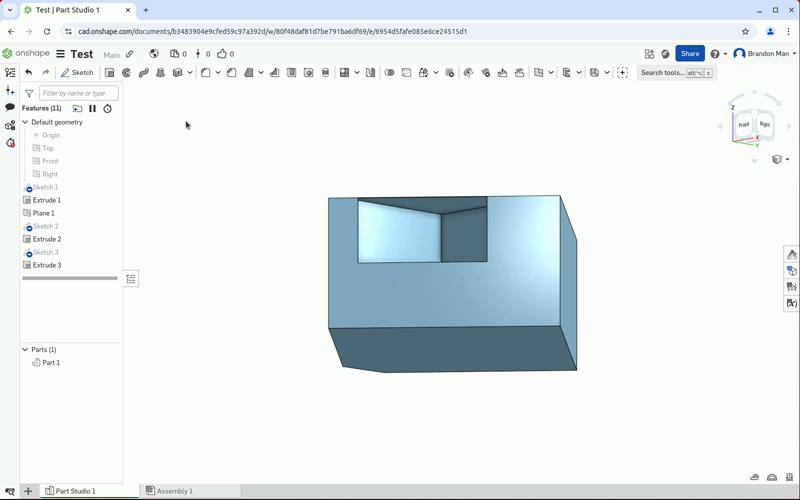
key(left, 3)
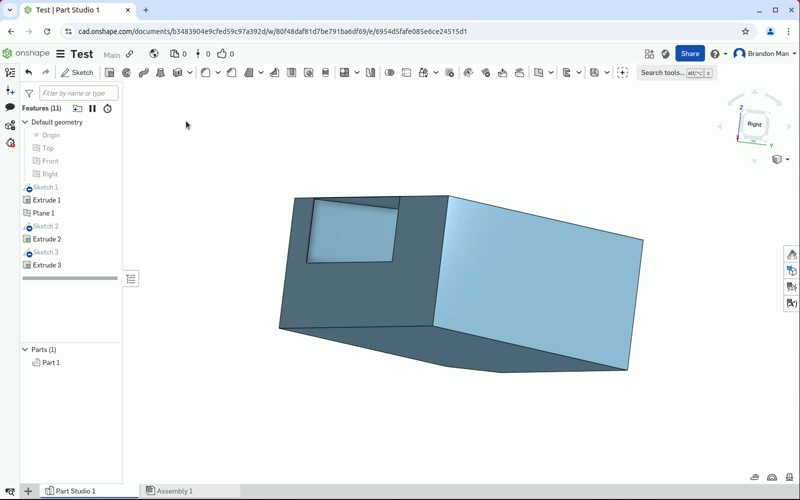
key(right, 3)
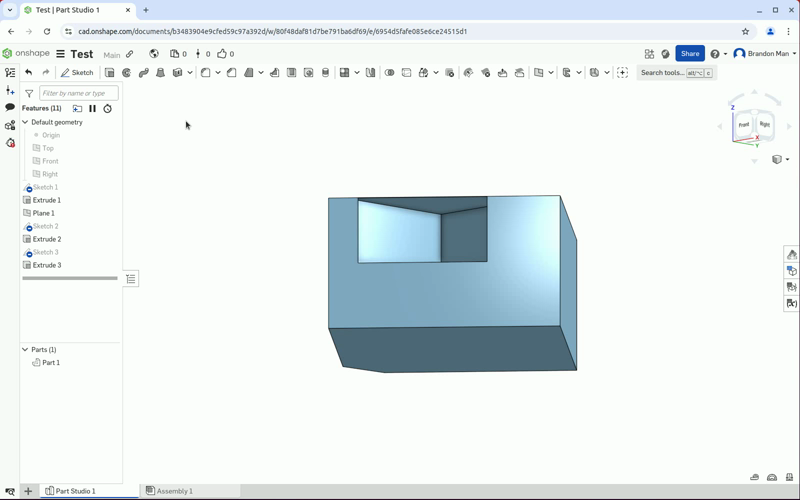
key(down, 3)
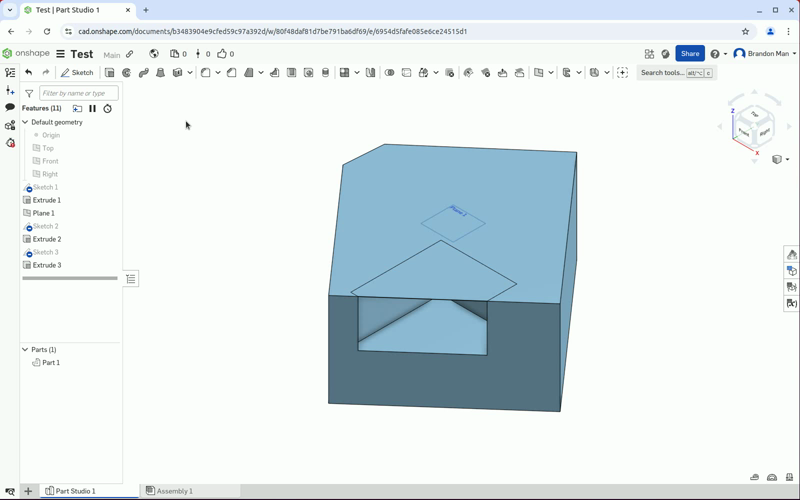
mouse_move(73, 189)
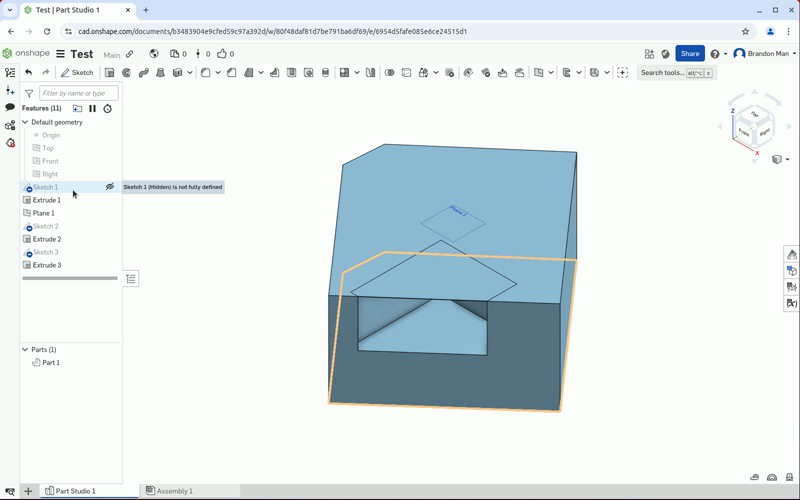
click(73, 189)